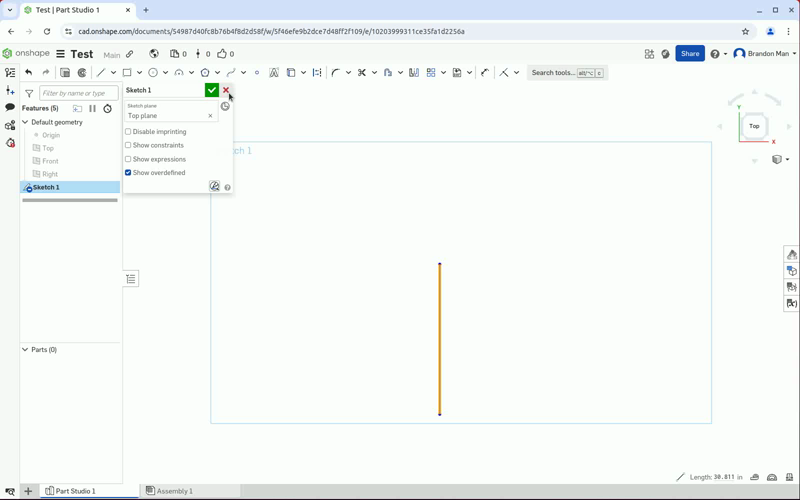
key(shift+h)
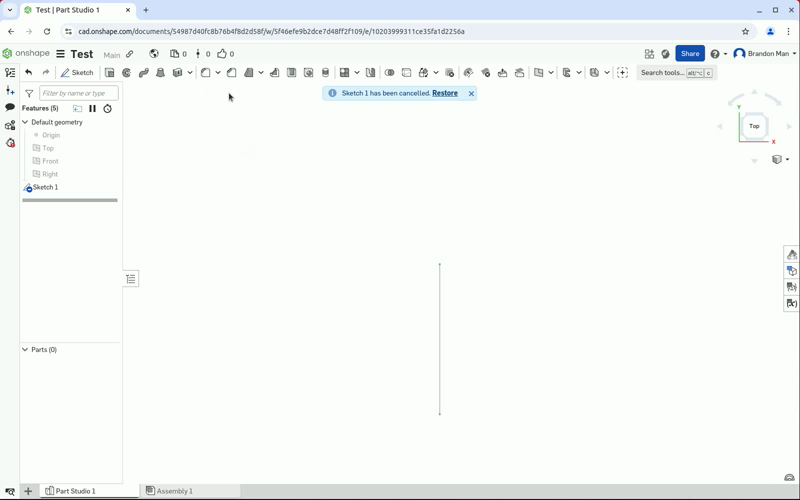
key(shift+s)
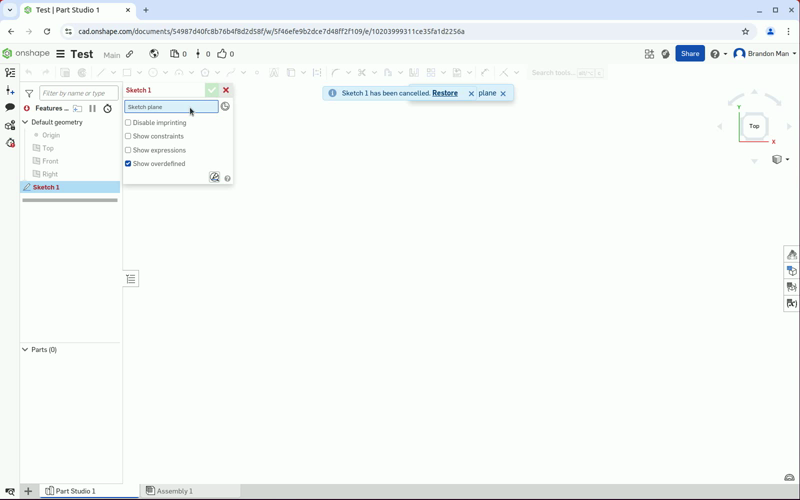
mouse_move(73, 150)
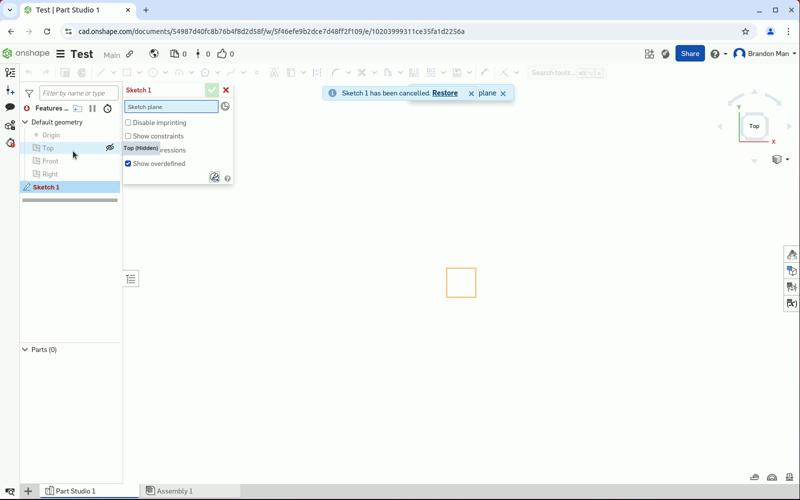
click(73, 150)
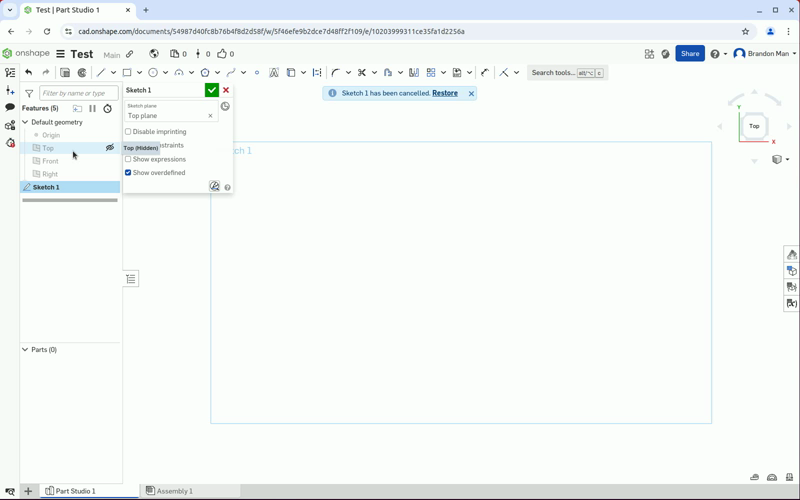
mouse_move(73, 352)
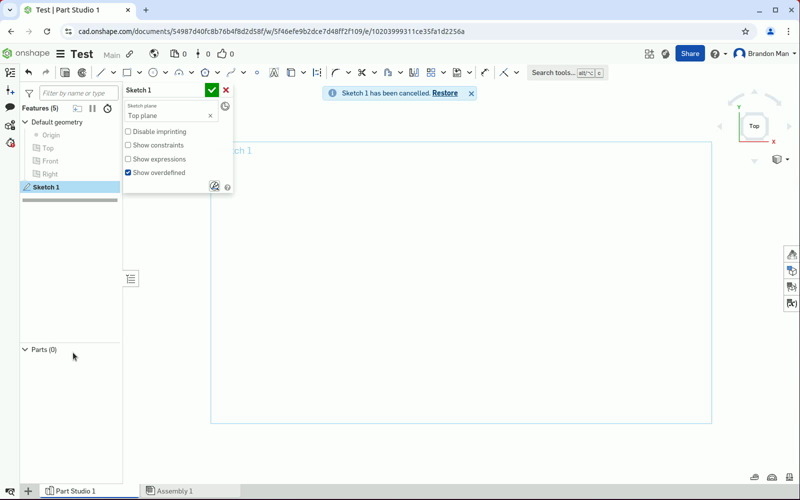
key(y)
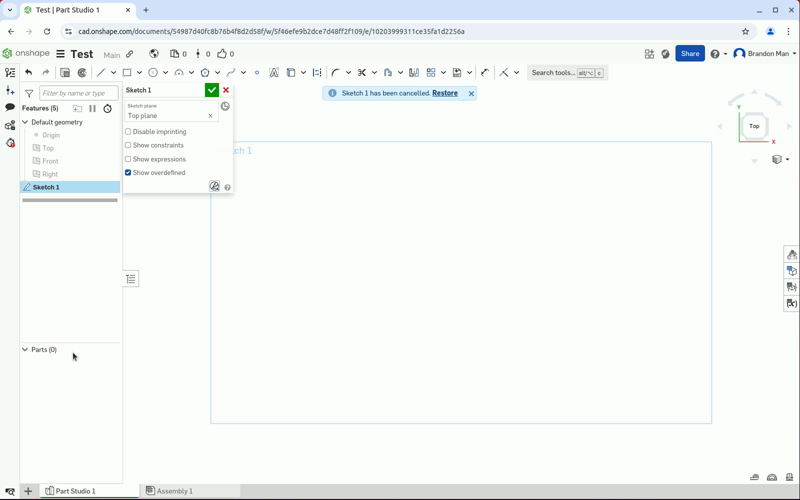
key(l)
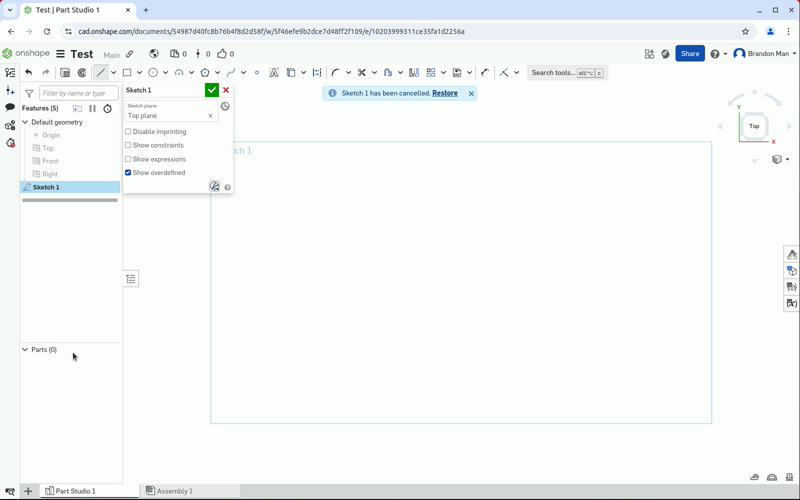
key_down(shift)
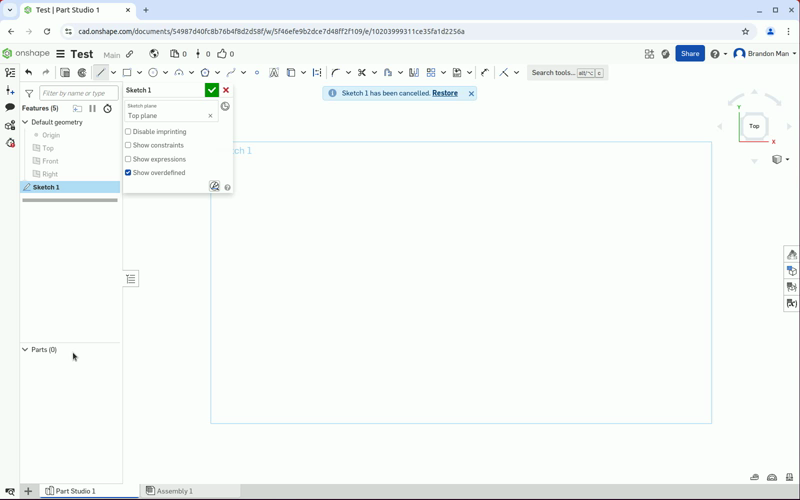
mouse_move(349, 282)
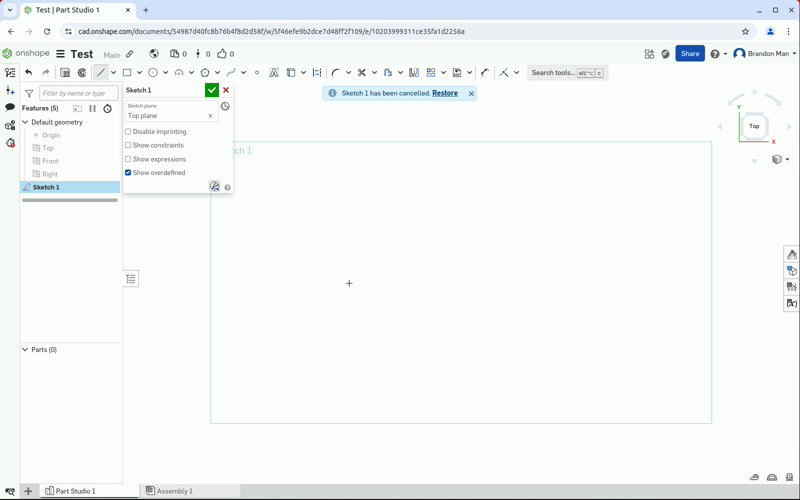
click(349, 282)
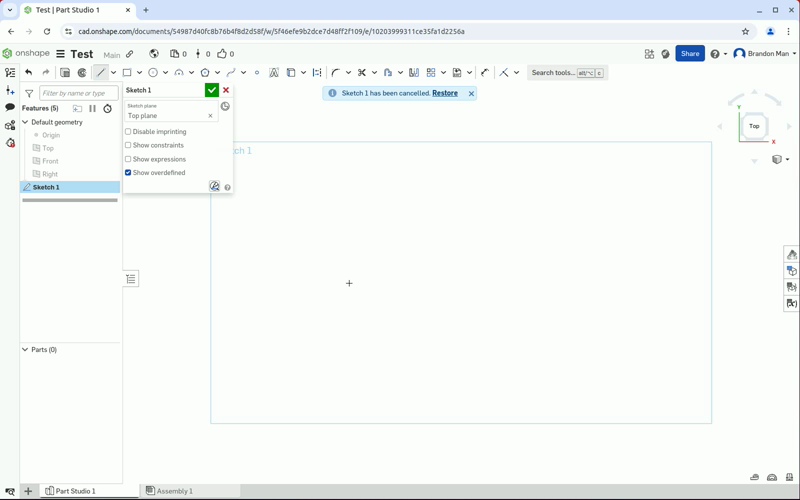
key_up(shift)
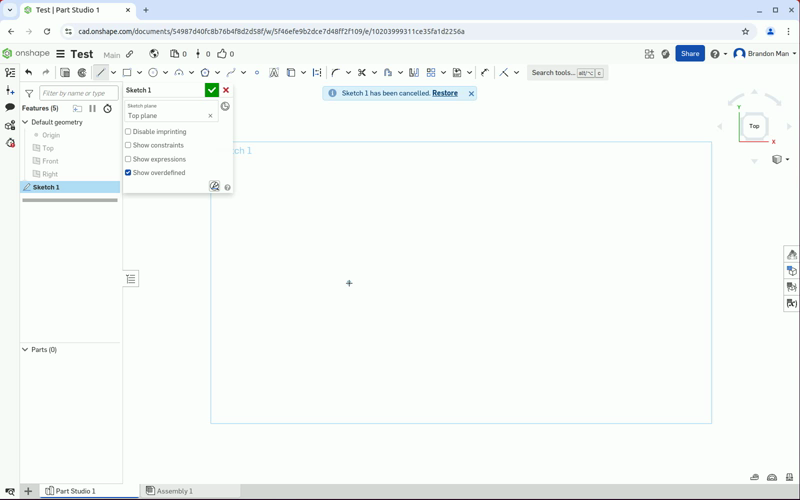
key_down(shift)
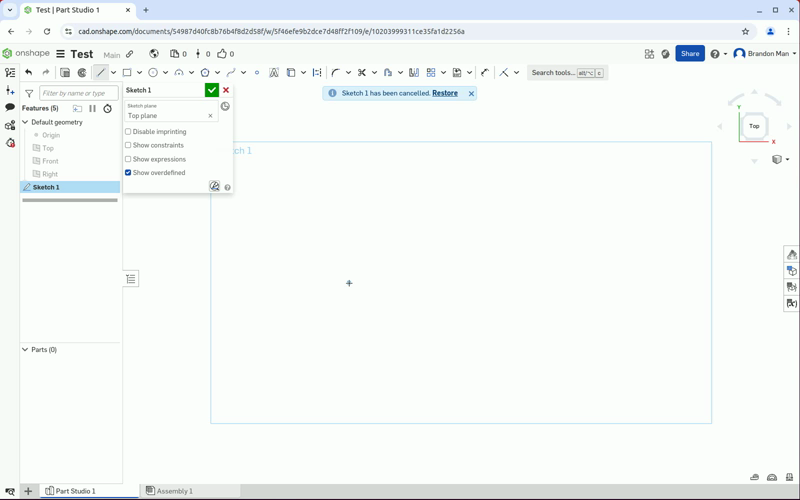
mouse_move(405, 378)
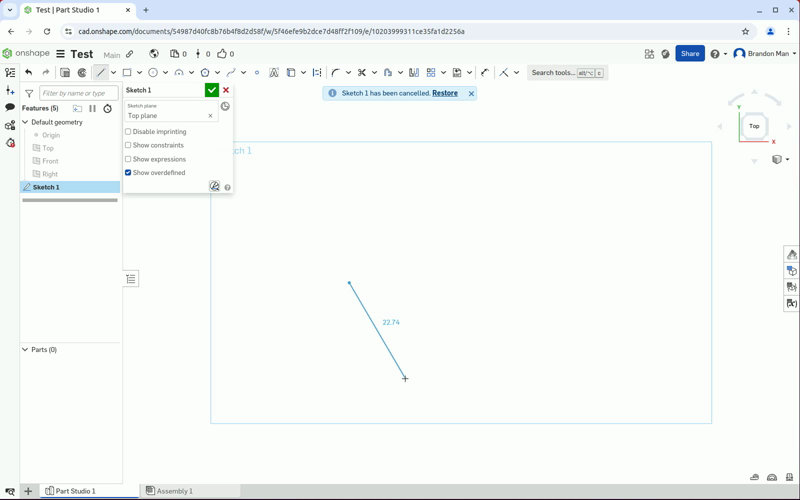
click(405, 378)
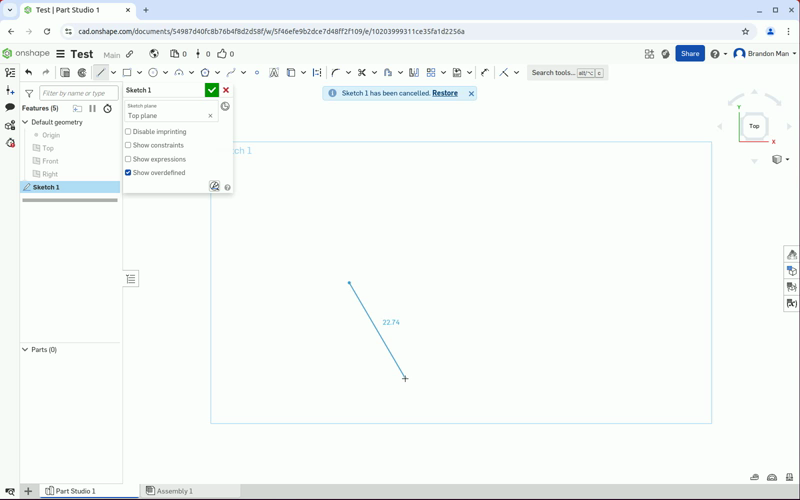
key_up(shift)
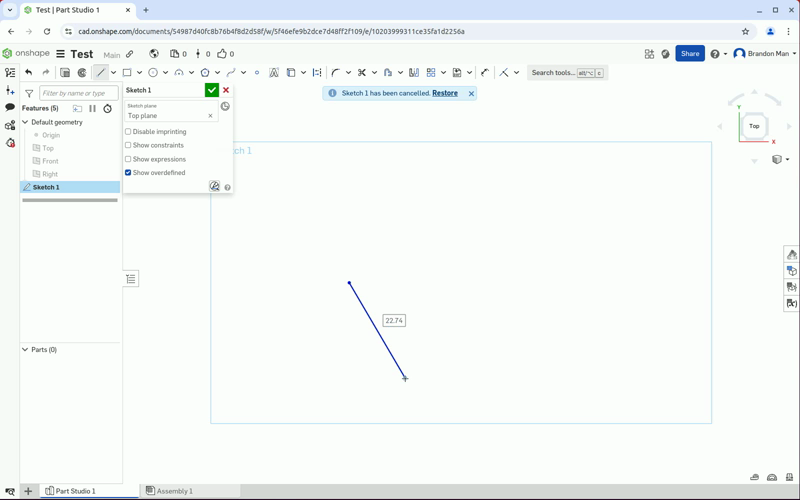
key_down(shift)
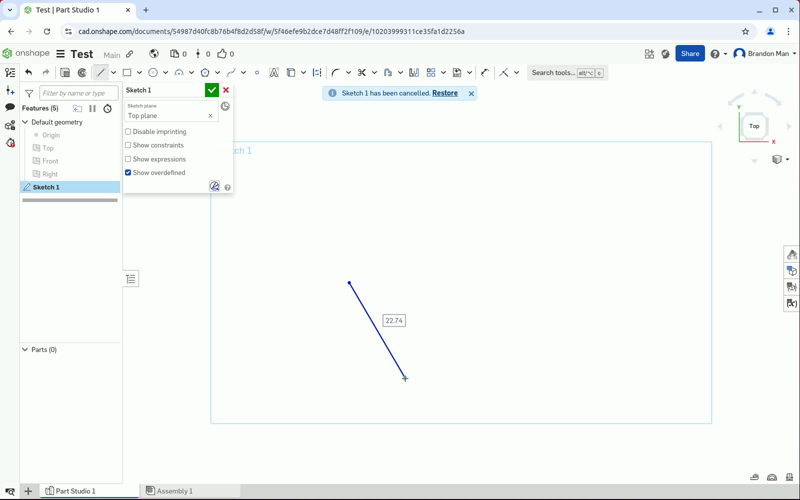
mouse_move(514, 378)
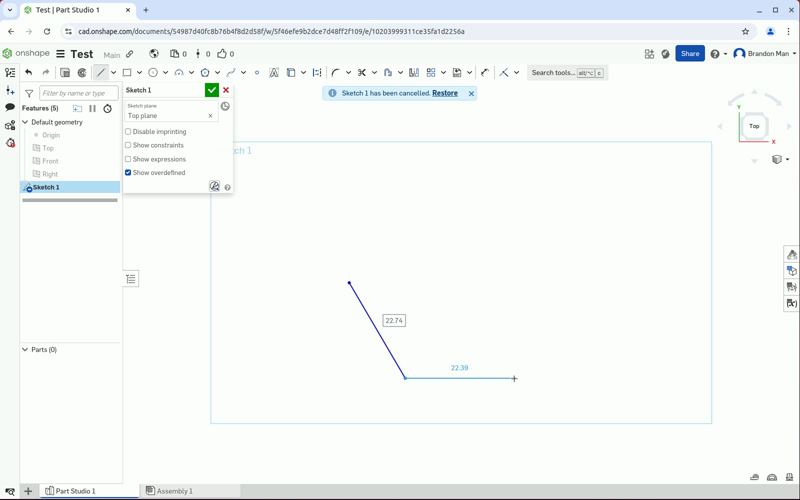
click(514, 378)
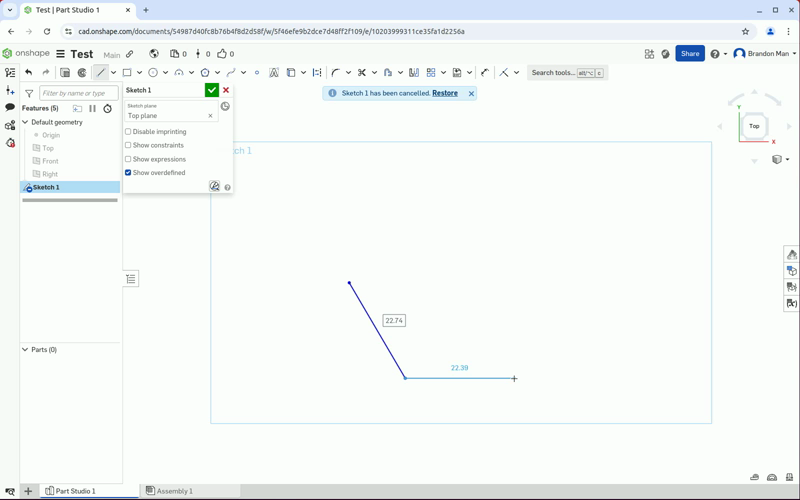
key_up(shift)
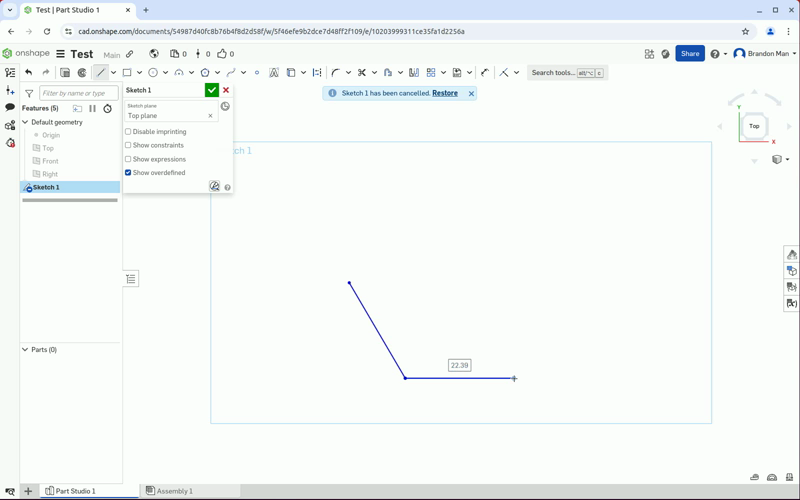
key_down(shift)
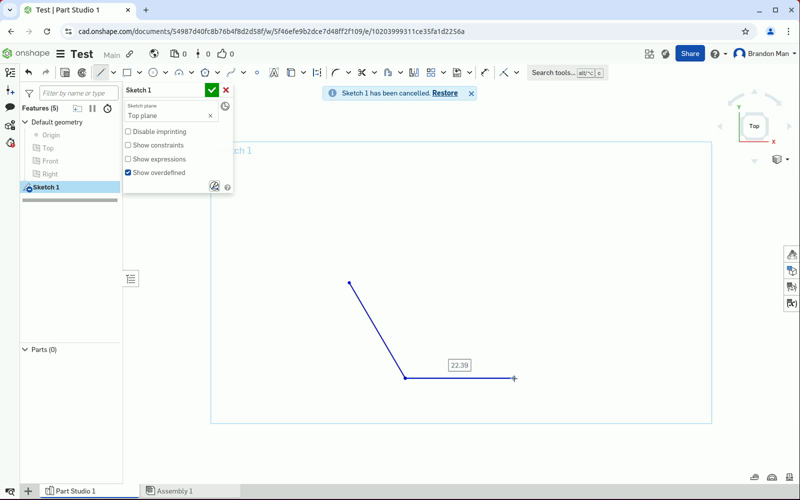
mouse_move(569, 282)
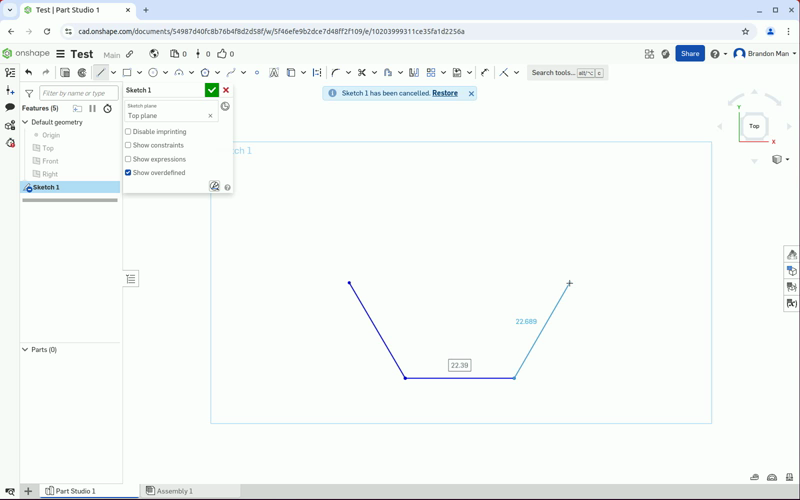
click(569, 282)
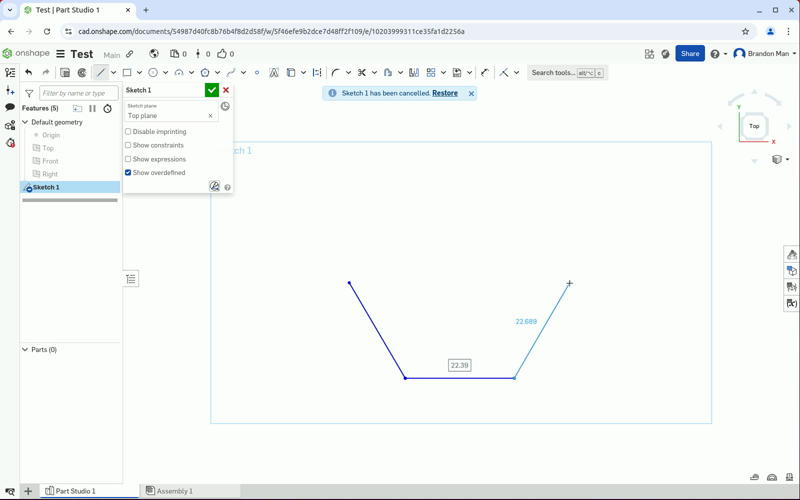
key_up(shift)
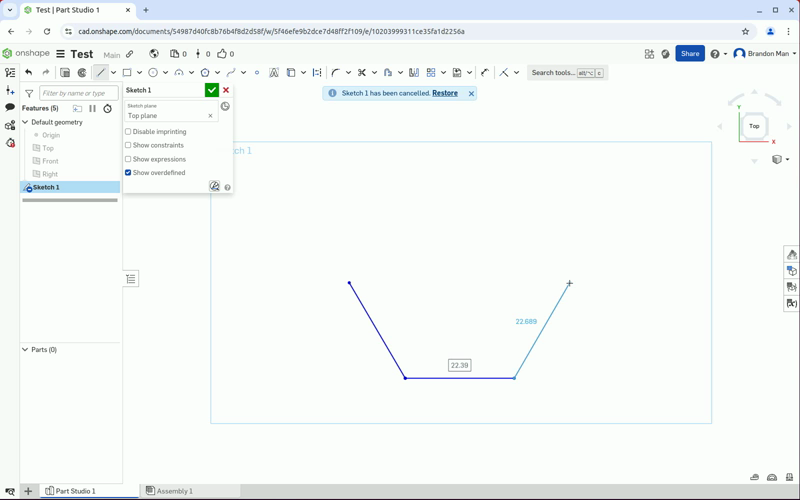
key_down(shift)
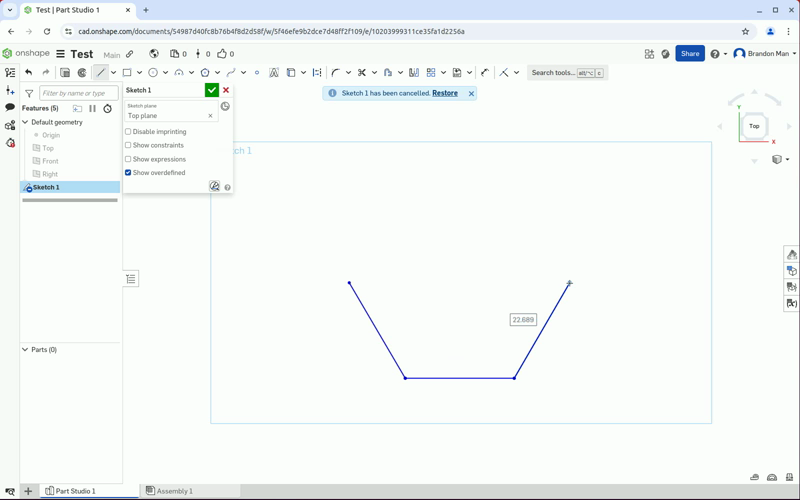
mouse_move(514, 187)
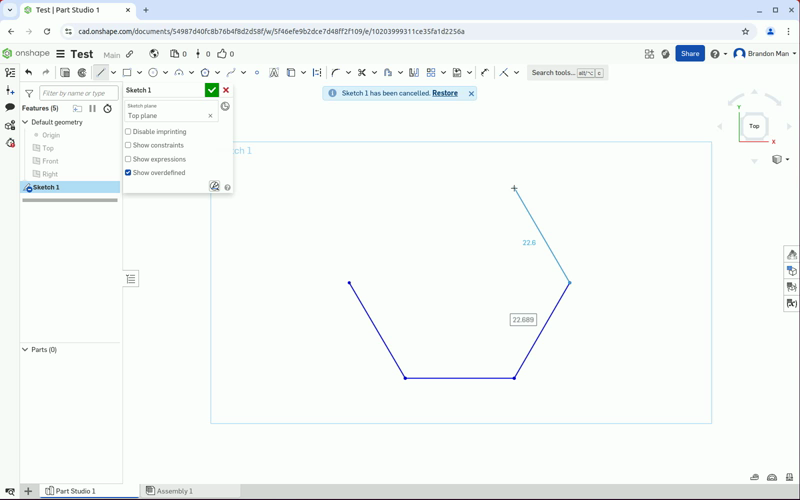
click(514, 187)
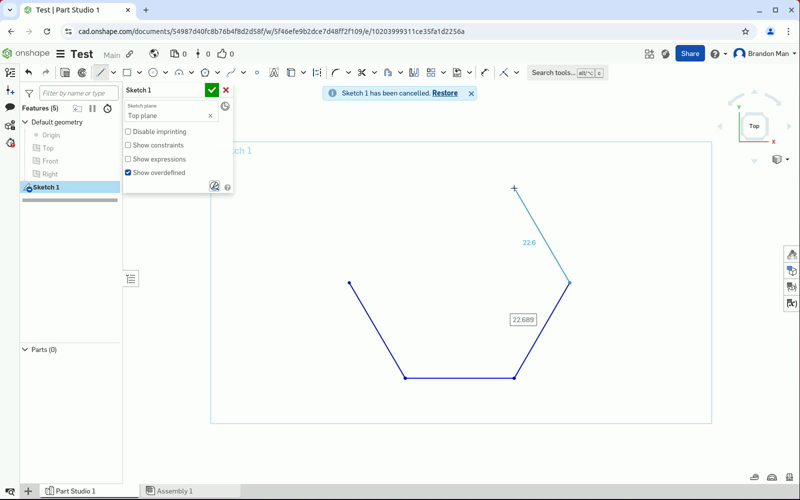
key_up(shift)
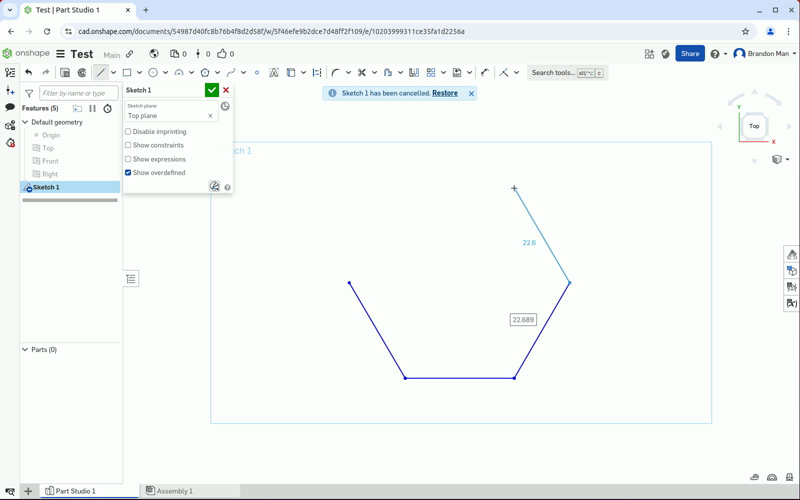
key_down(shift)
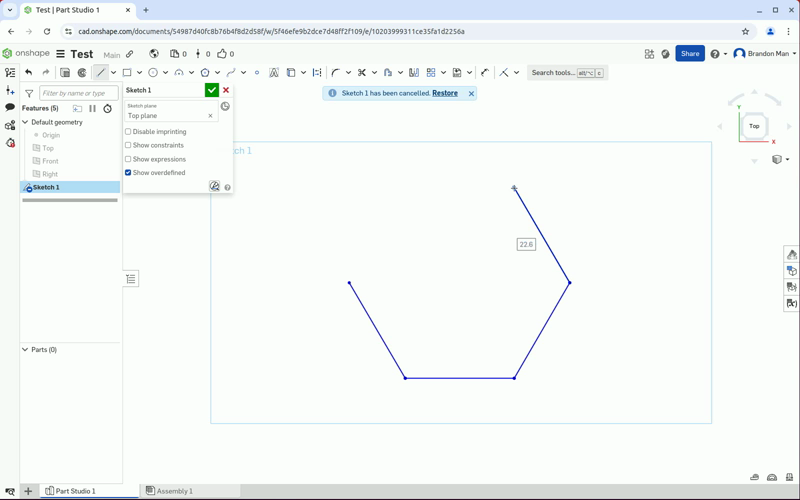
mouse_move(405, 187)
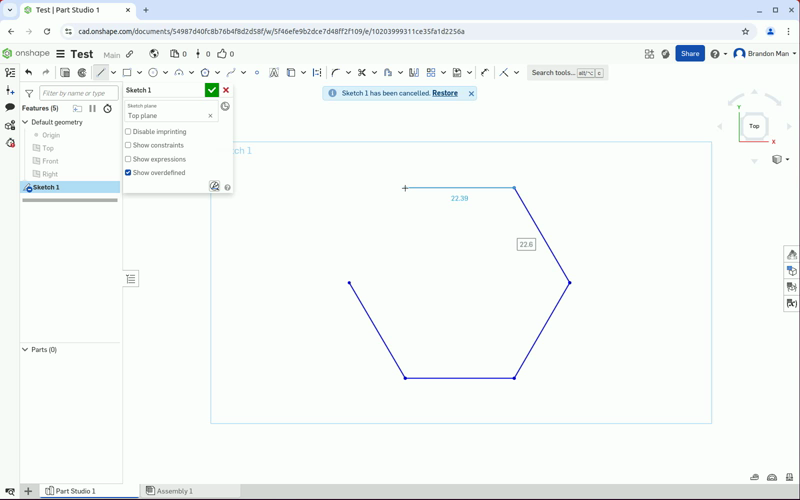
click(405, 187)
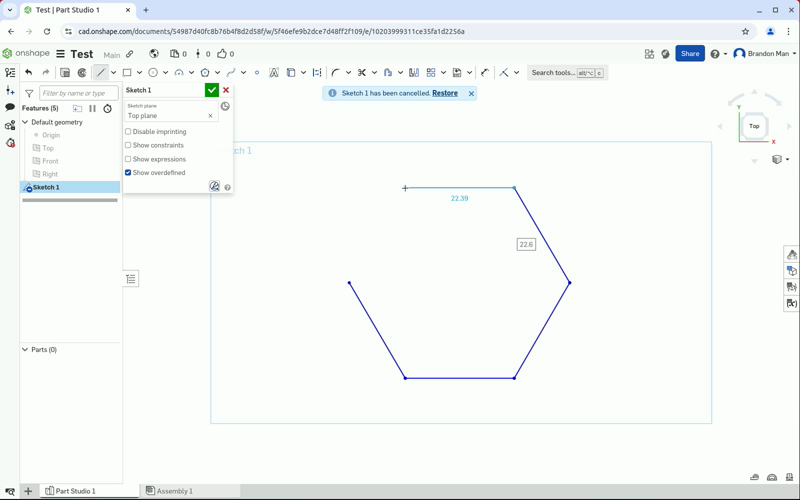
key_up(shift)
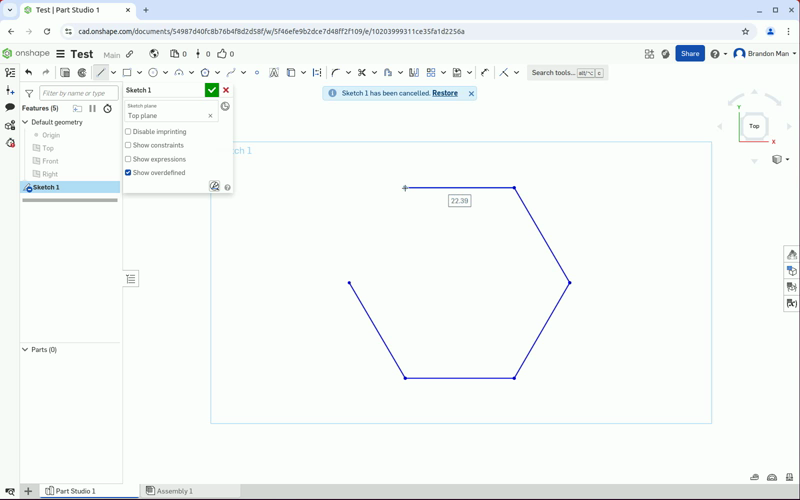
key_down(shift)
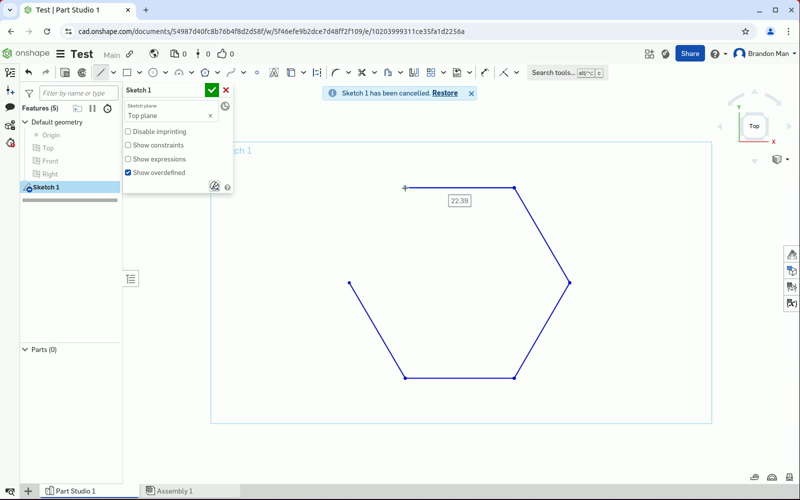
mouse_move(349, 282)
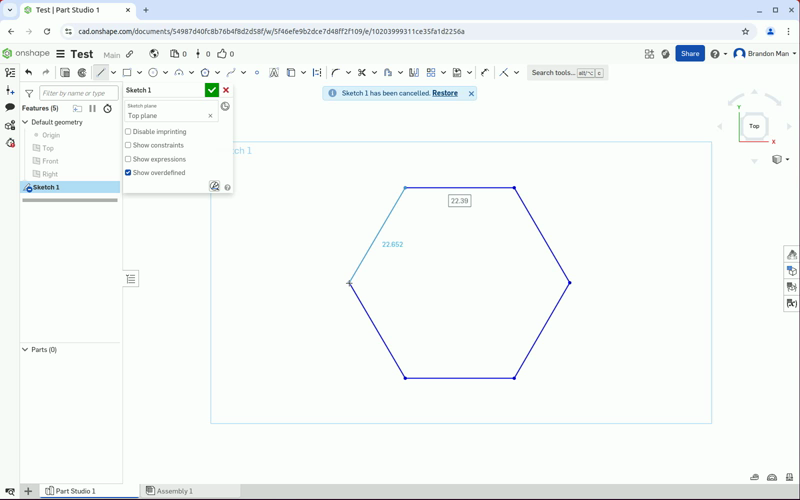
key_up(shift)
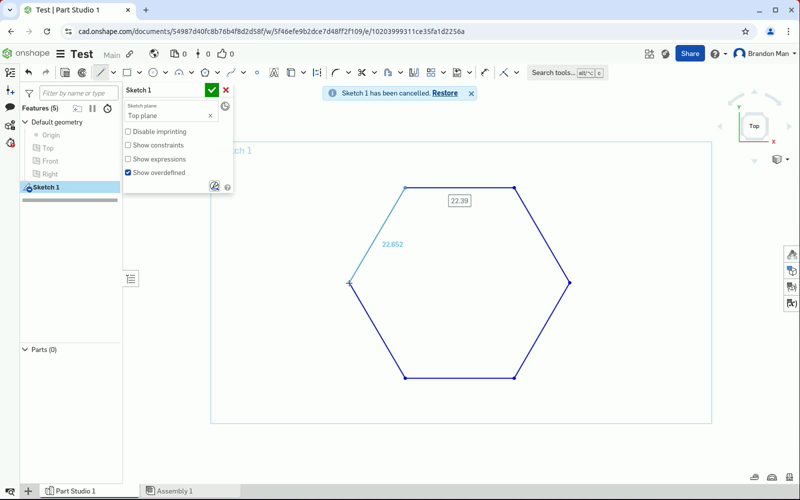
click(349, 282)
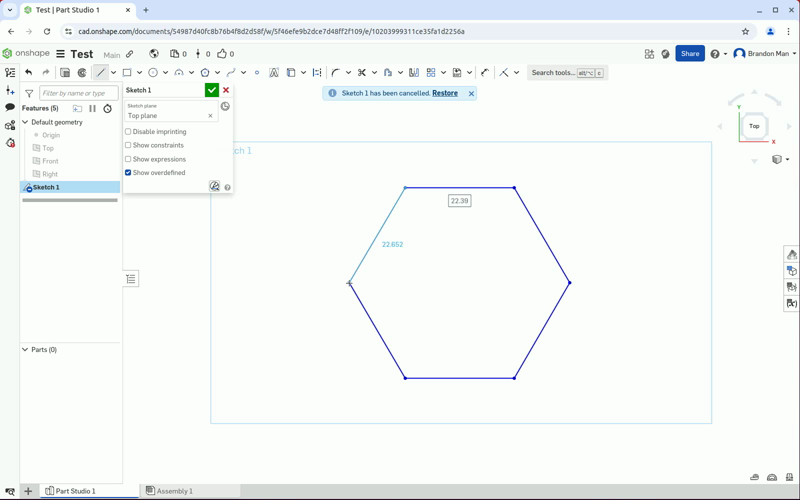
key(esc)
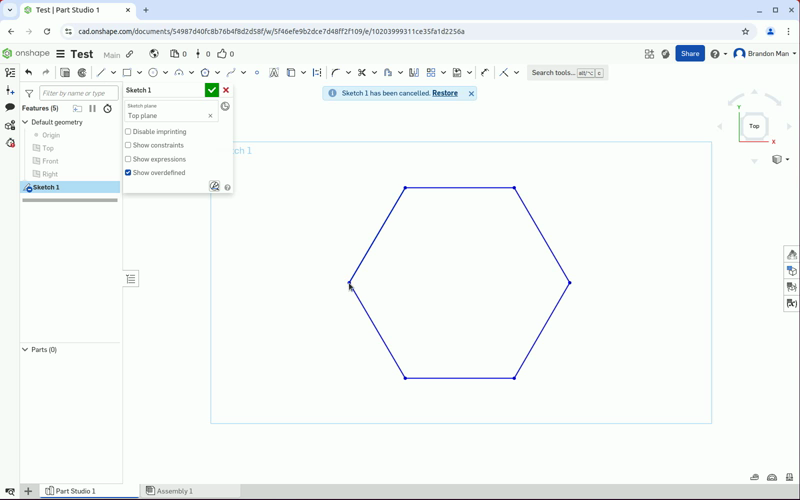
mouse_move(461, 244)
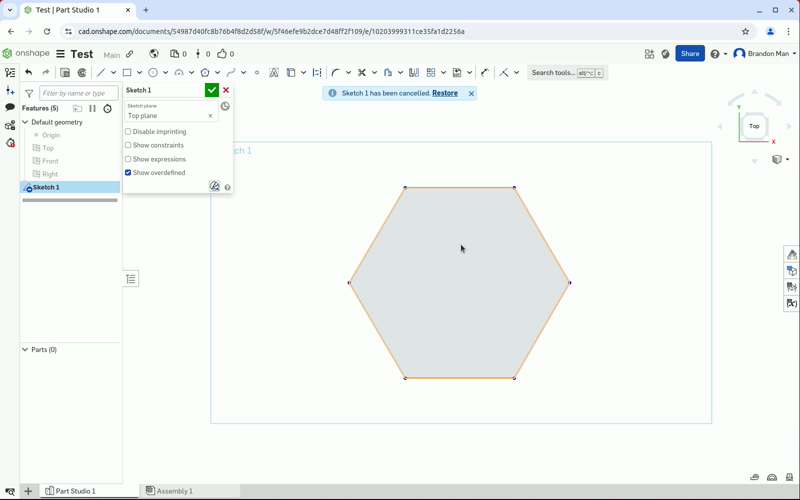
click(461, 244)
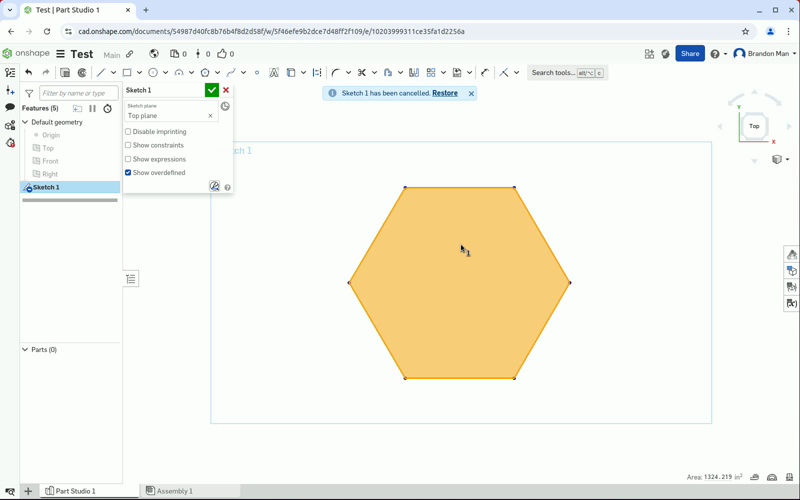
mouse_move(73, 352)
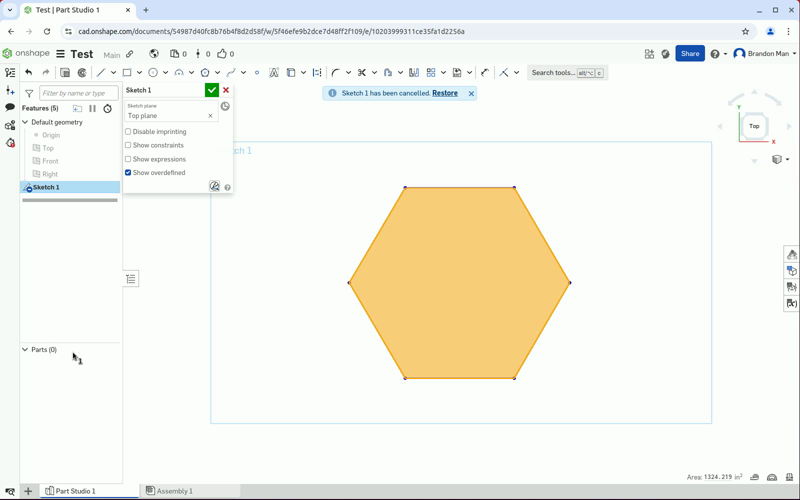
key(shift+y)
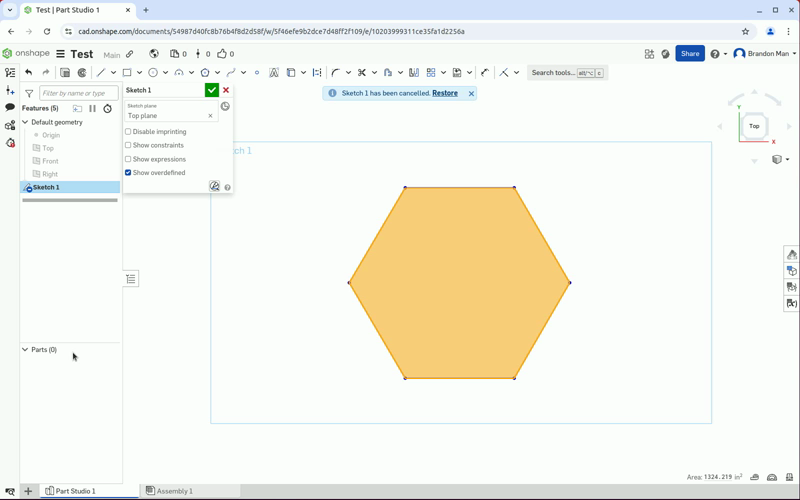
key(shift+e)
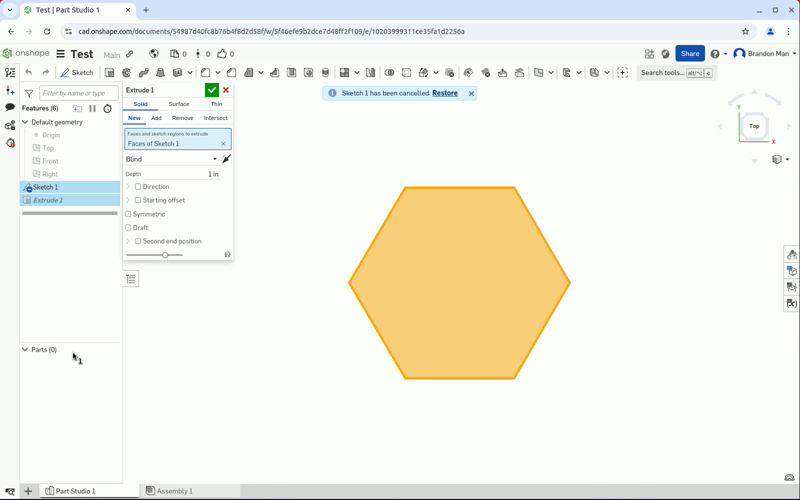
mouse_move(143, 106)
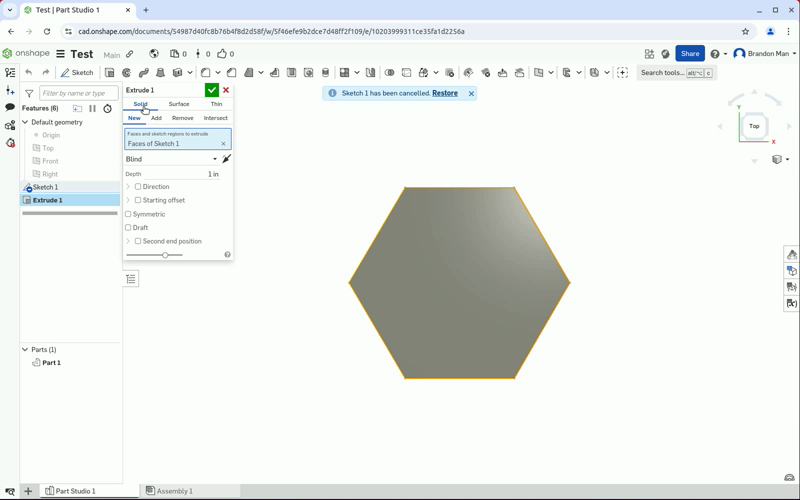
click(143, 106)
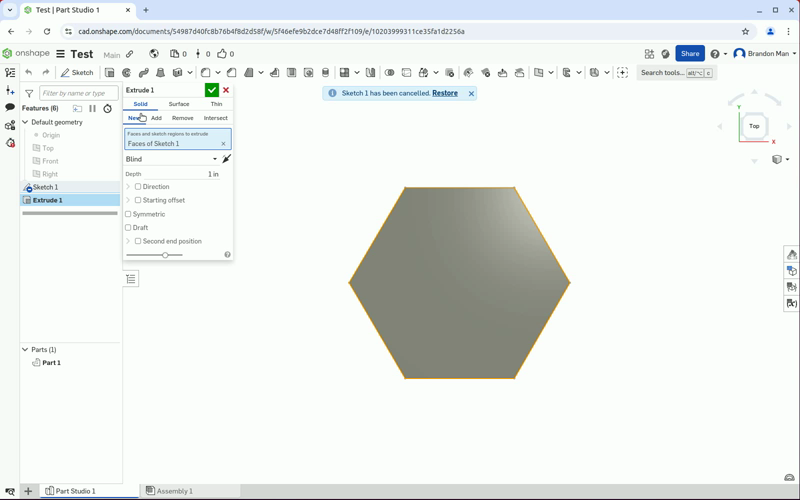
mouse_move(137, 120)
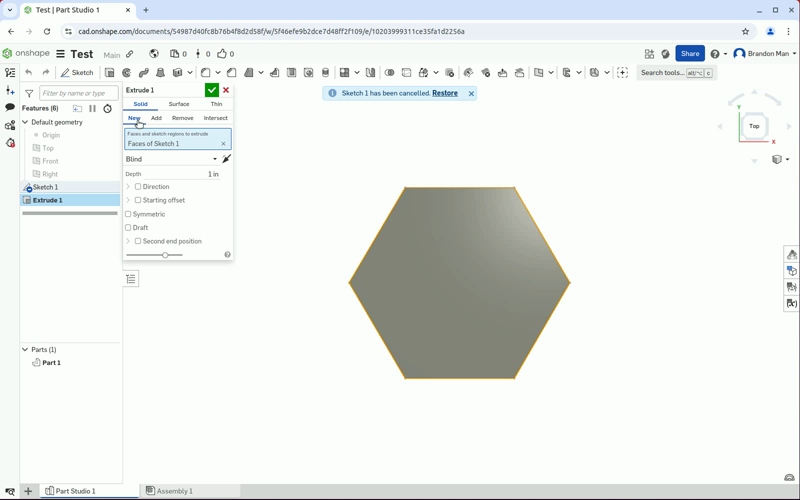
click(137, 120)
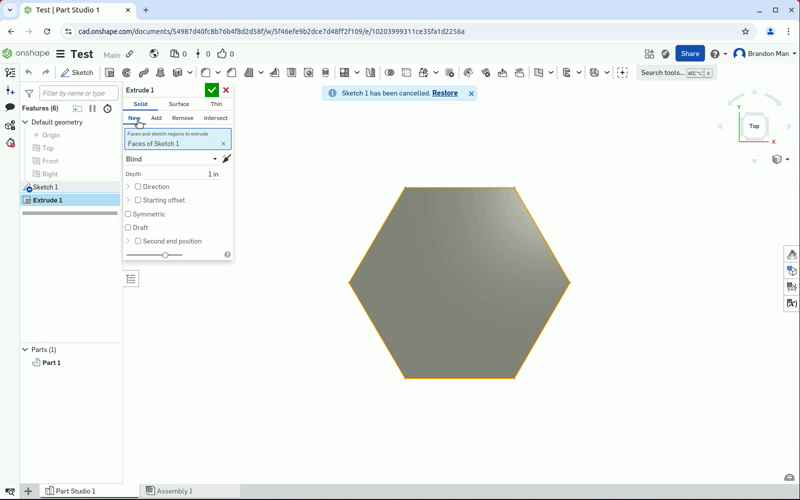
key(tab, 4)
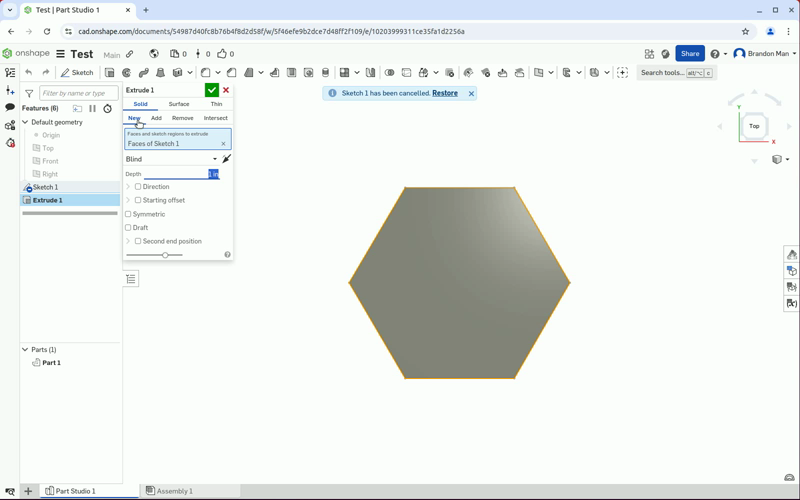
text(15.405)
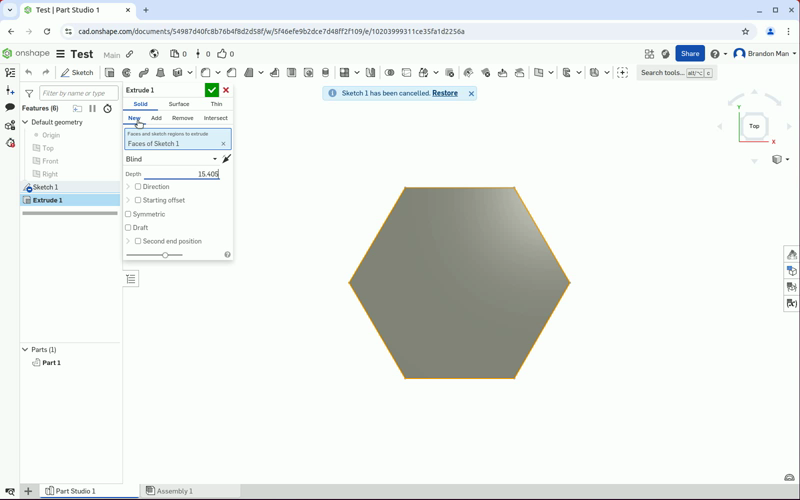
key(enter)
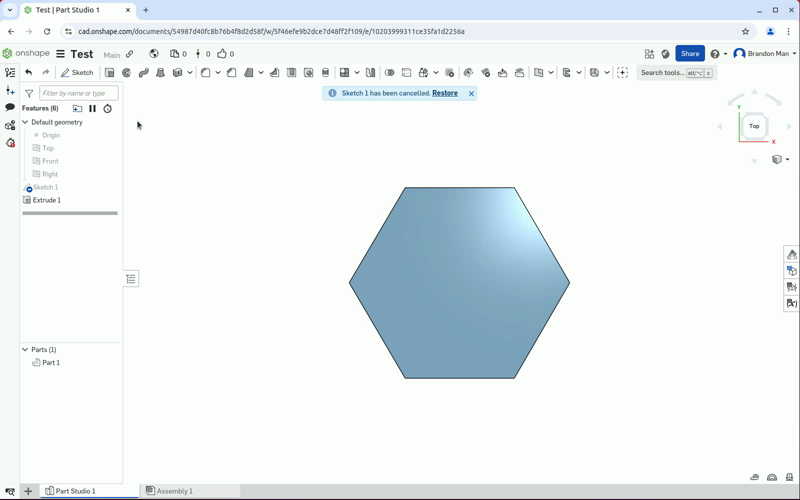
key(shift+h)
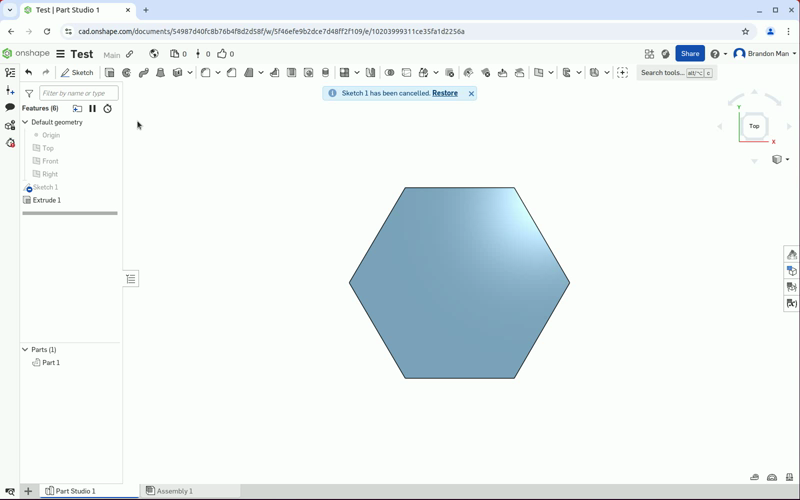
key(shift+h)
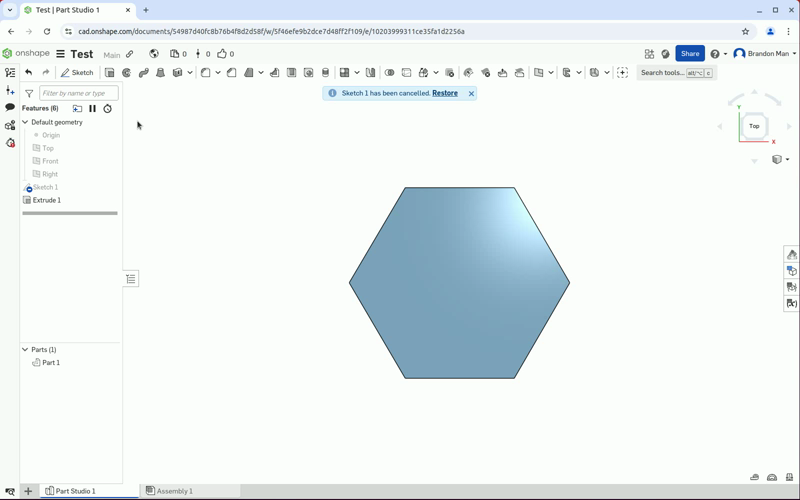
mouse_move(73, 189)
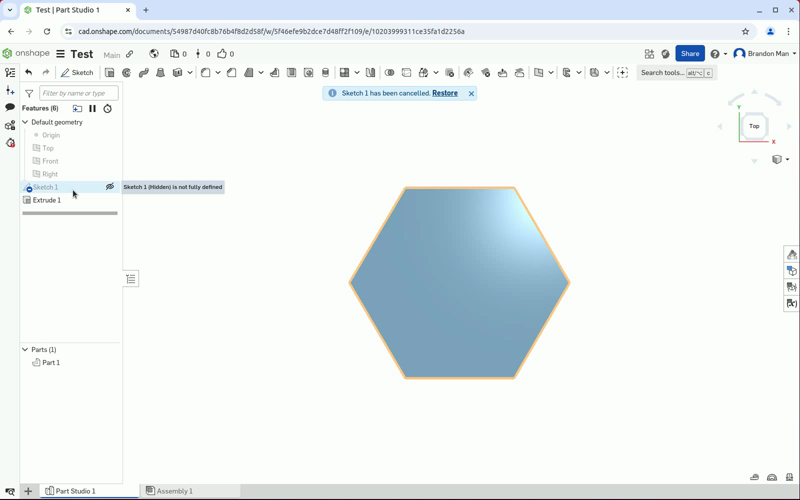
click(73, 189)
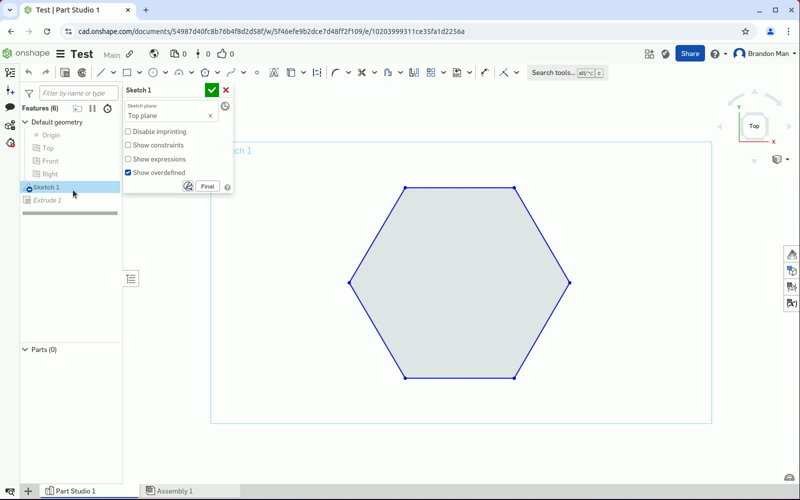
mouse_move(229, 92)
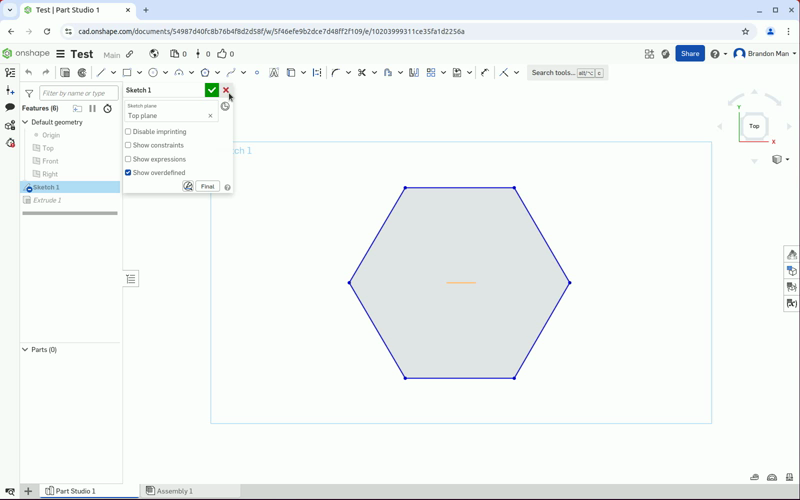
click(229, 92)
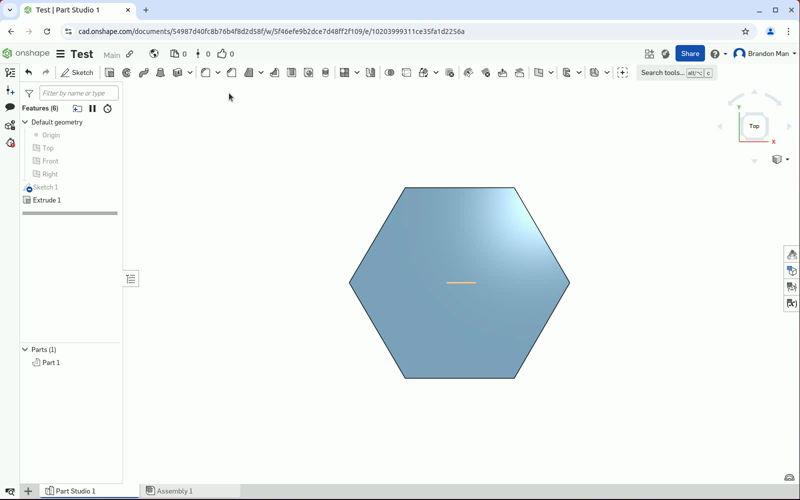
mouse_move(541, 75)
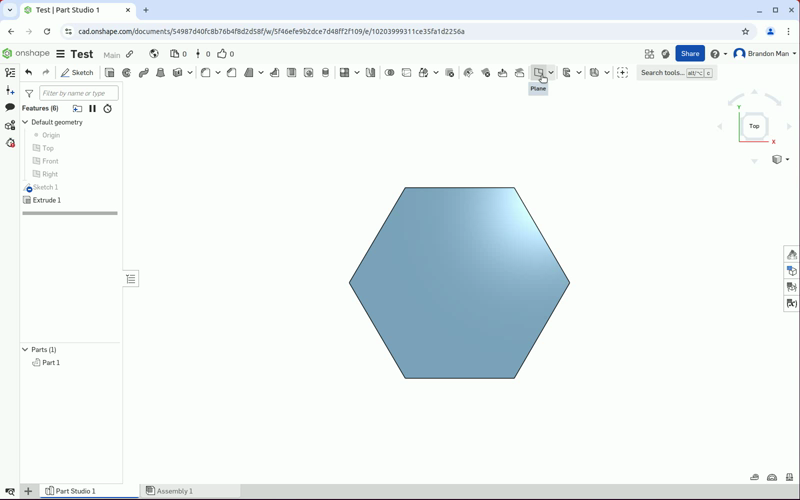
click(541, 75)
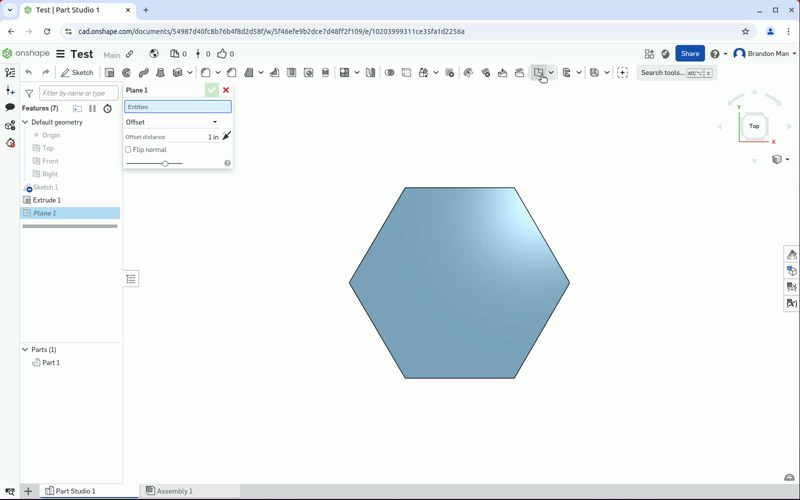
mouse_move(73, 150)
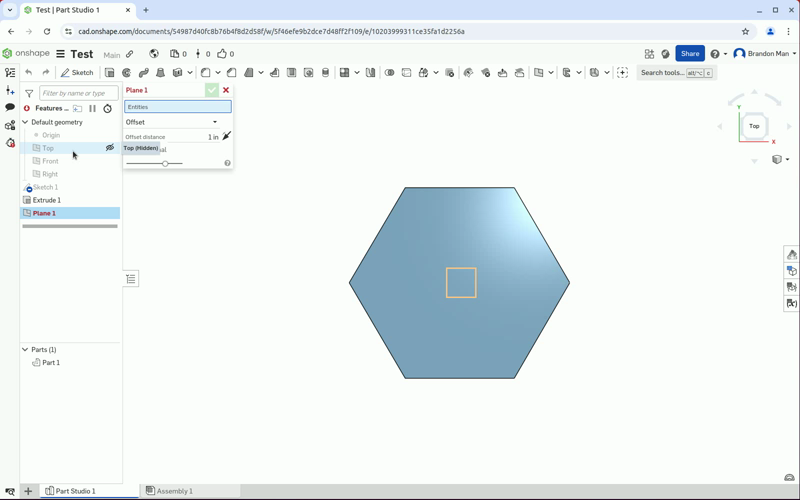
click(73, 150)
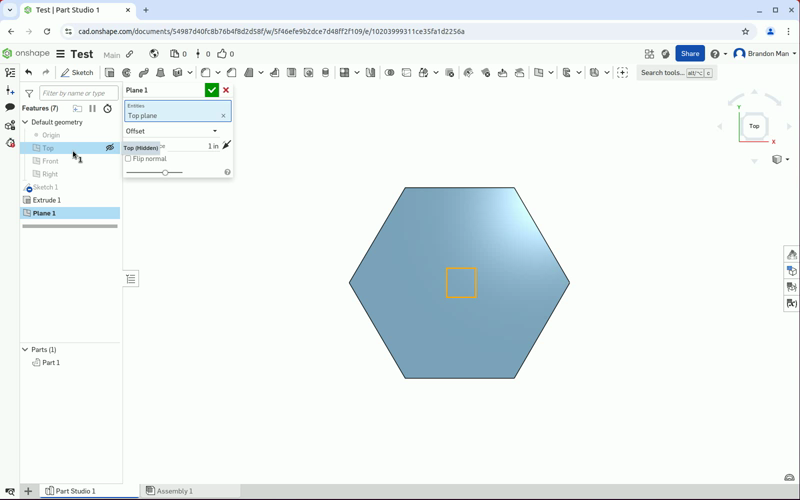
key(tab, 2)
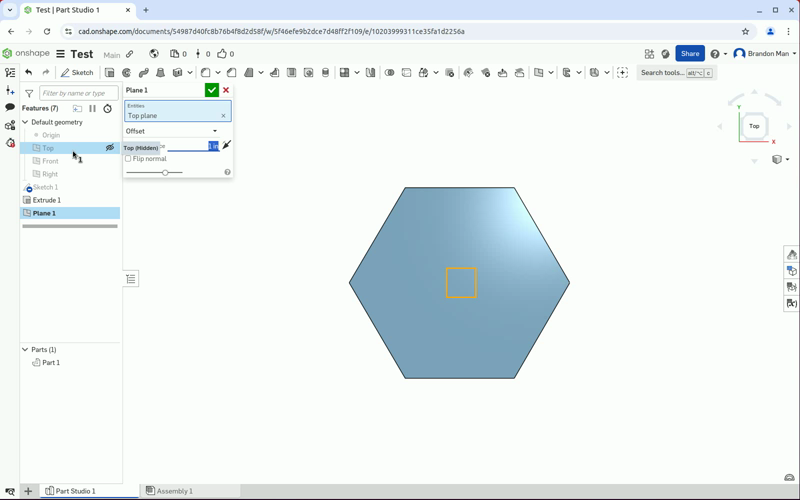
text(15.405)
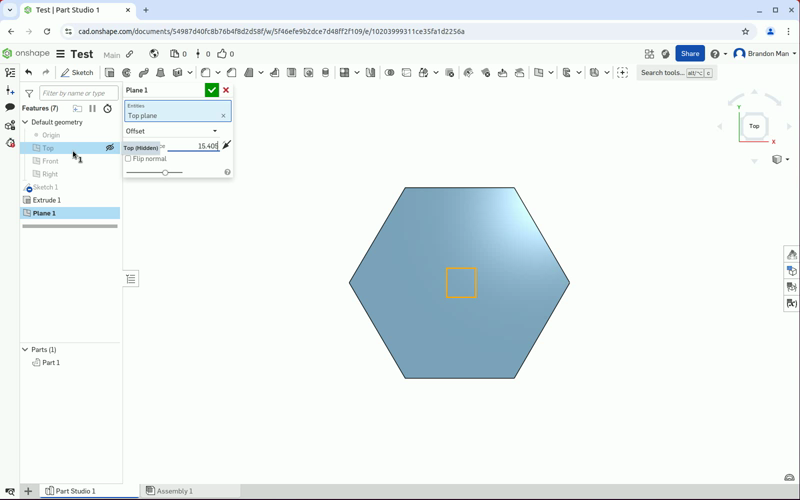
key(enter, 2)
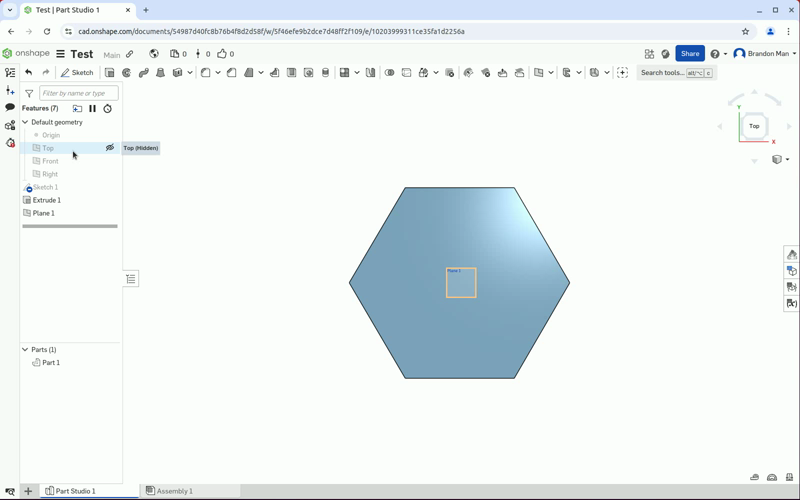
key(shift+s)
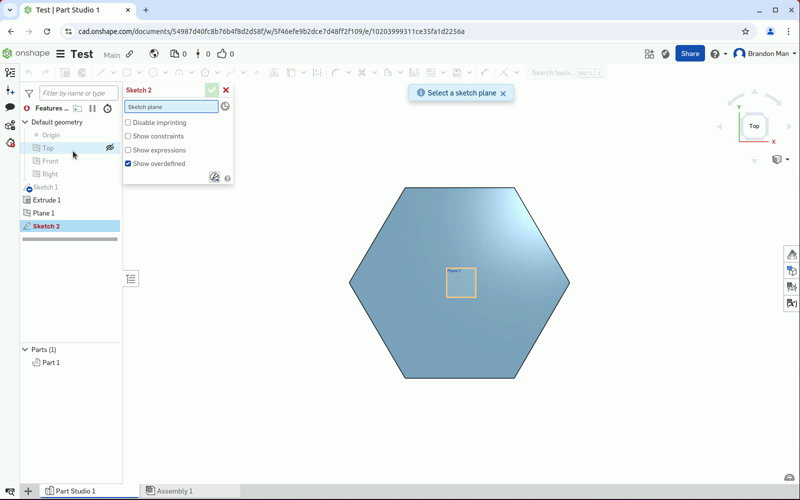
mouse_move(73, 215)
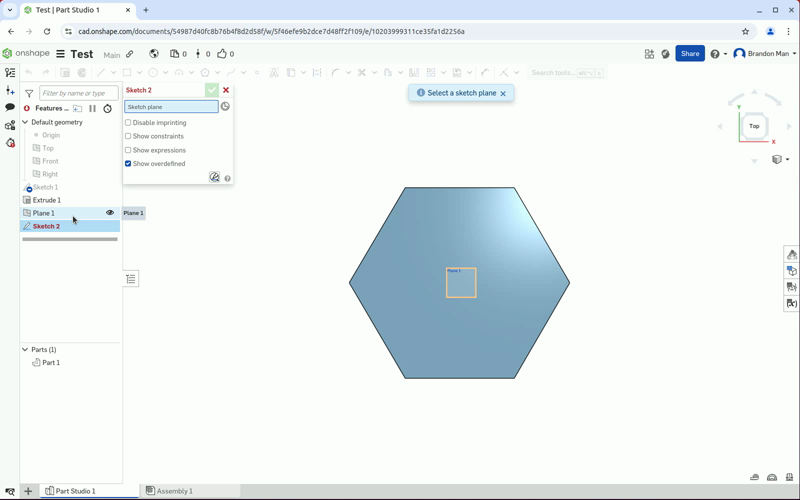
click(73, 215)
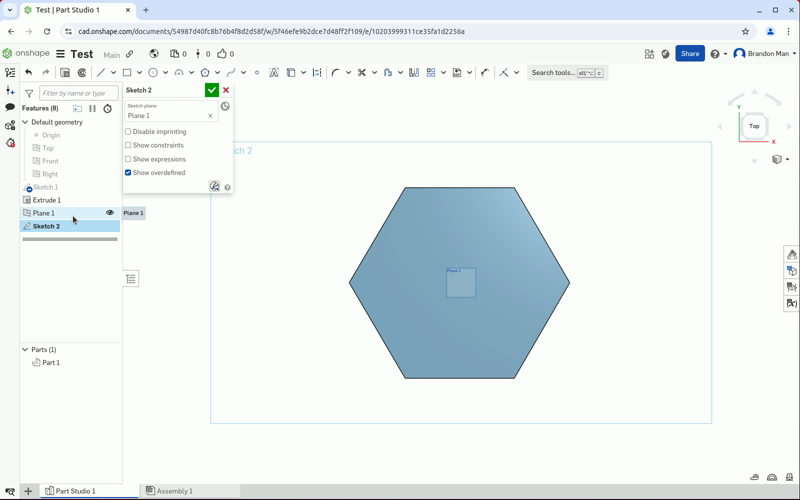
mouse_move(73, 352)
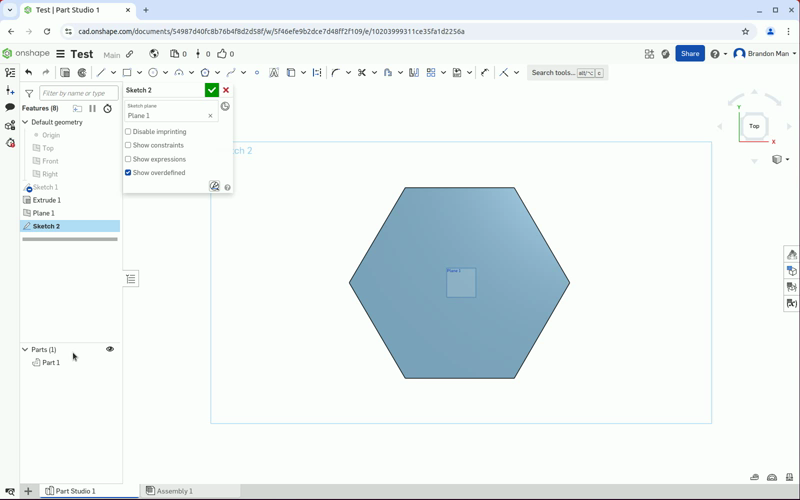
key(y)
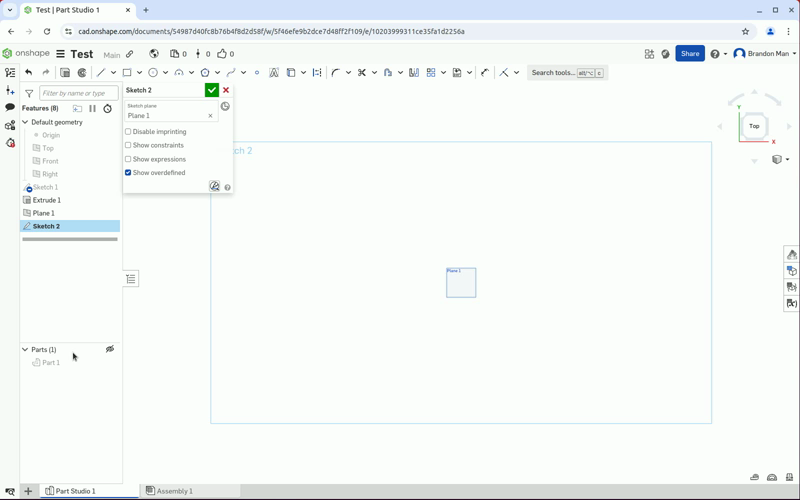
key(c)
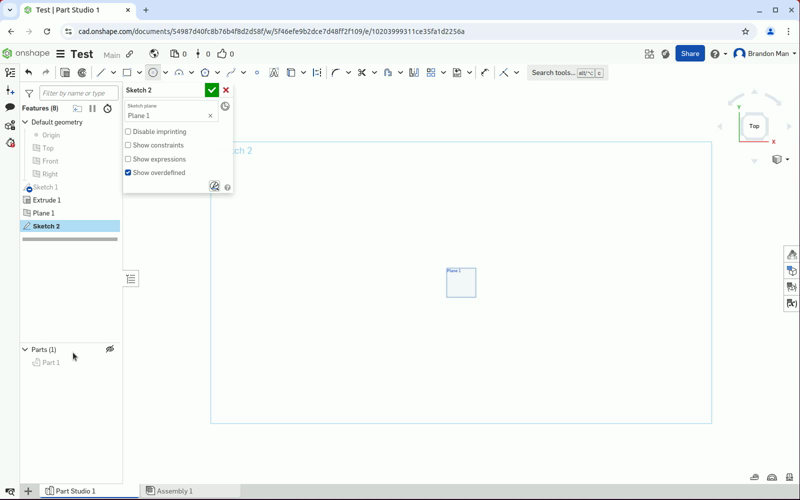
key_down(shift)
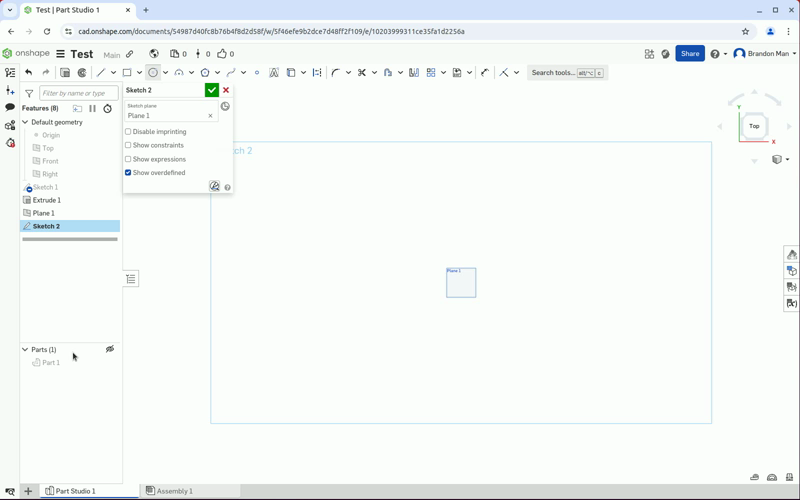
mouse_move(461, 282)
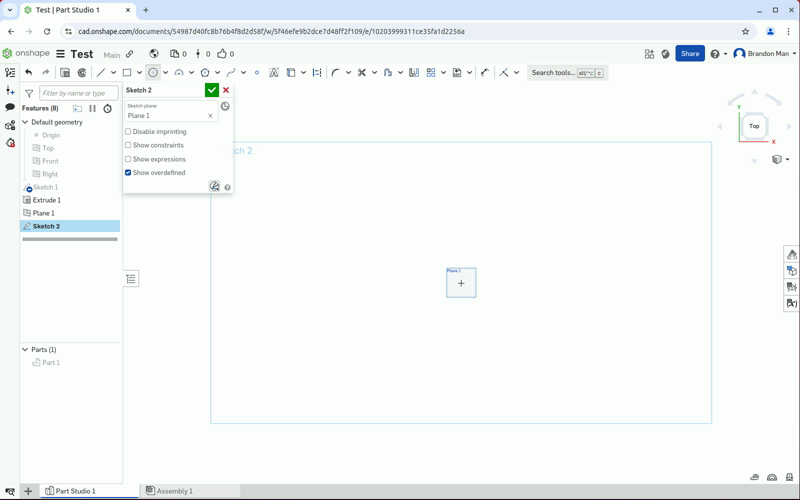
click(461, 282)
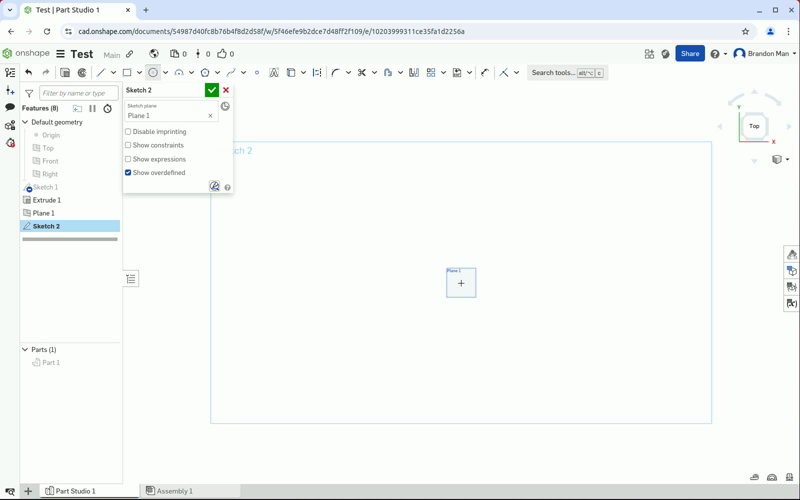
key_up(shift)
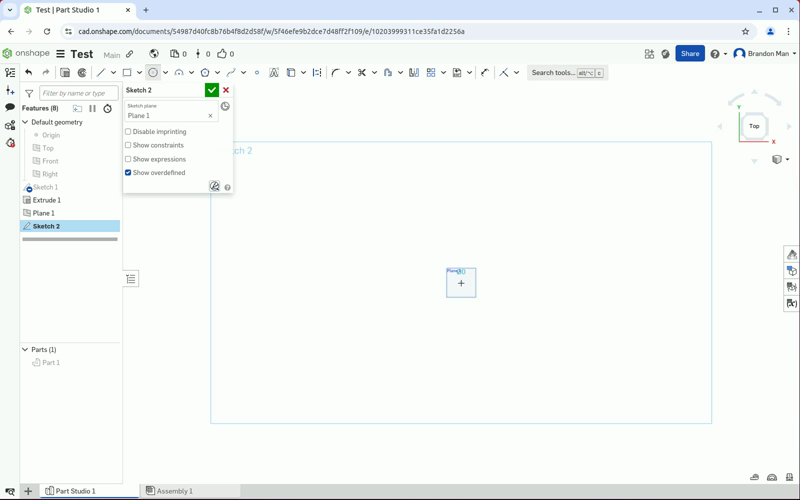
mouse_move(552, 282)
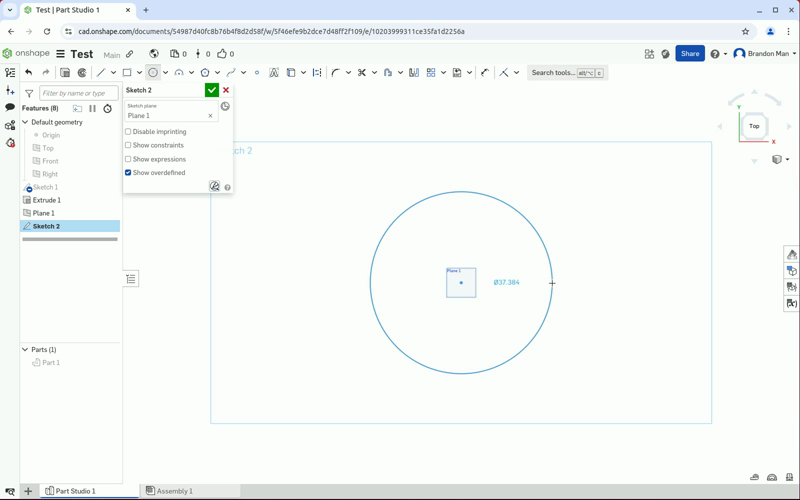
click(552, 282)
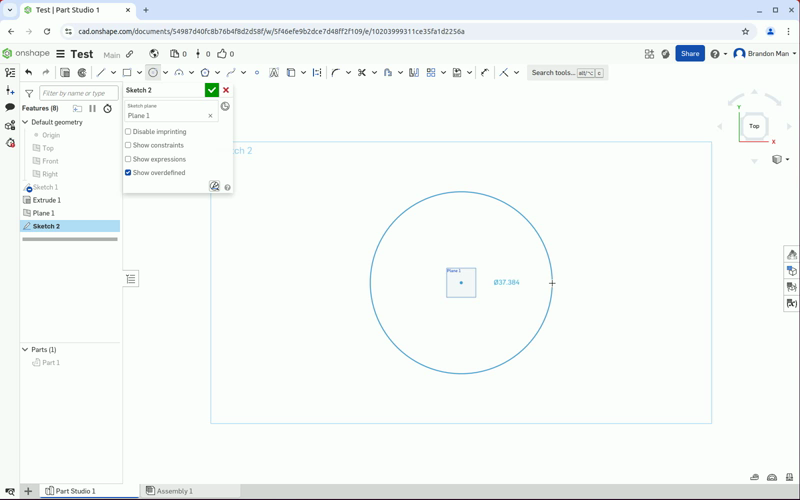
key(esc)
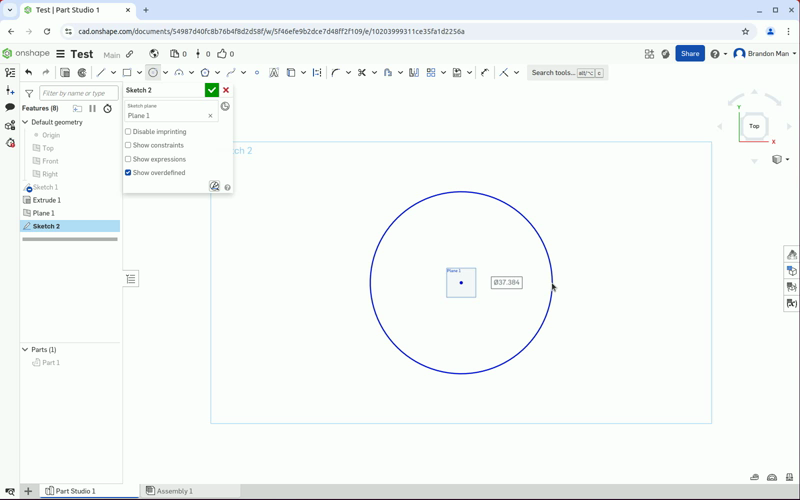
mouse_move(508, 318)
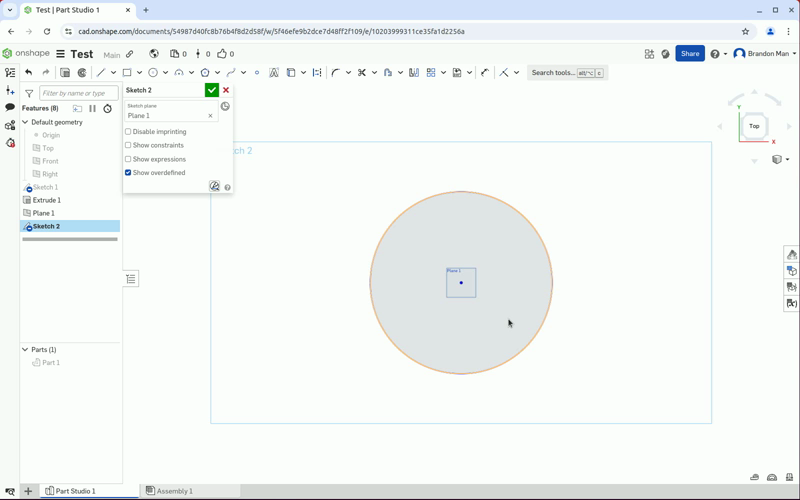
click(508, 318)
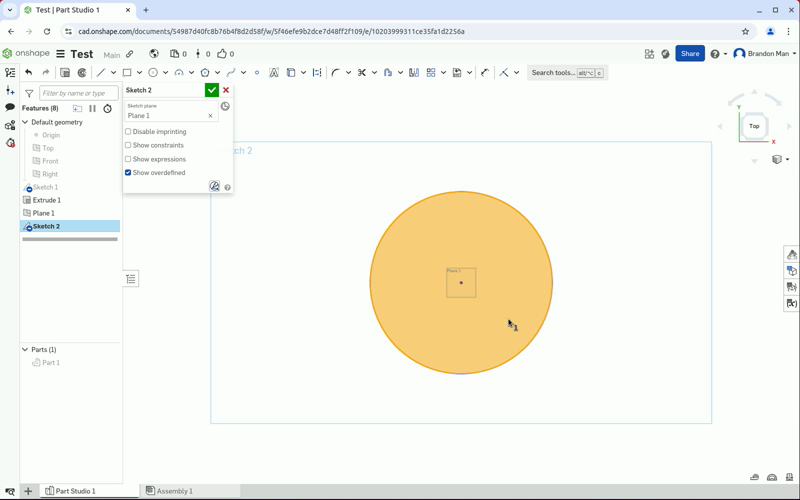
mouse_move(73, 352)
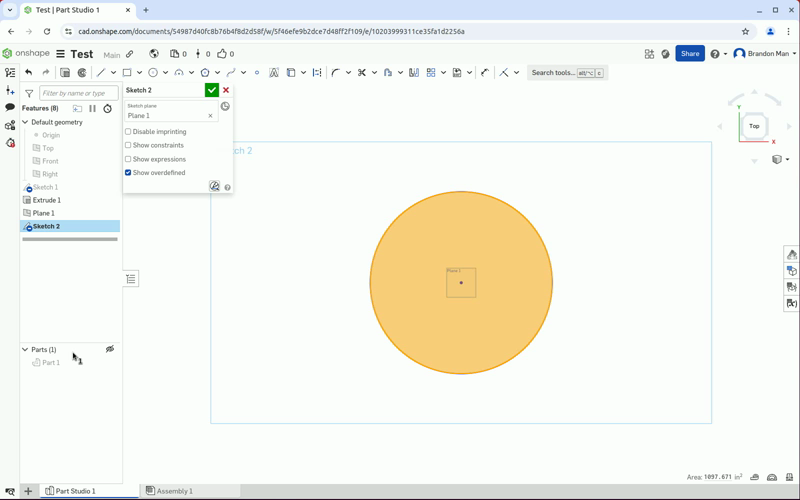
key(shift+y)
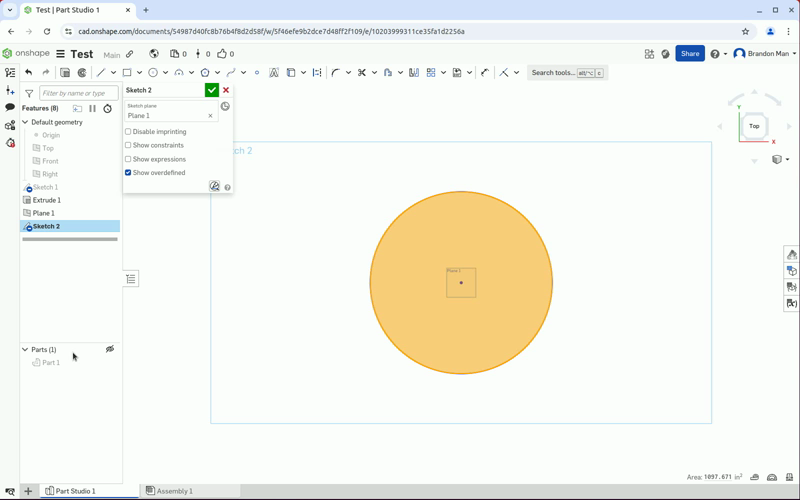
key(shift+e)
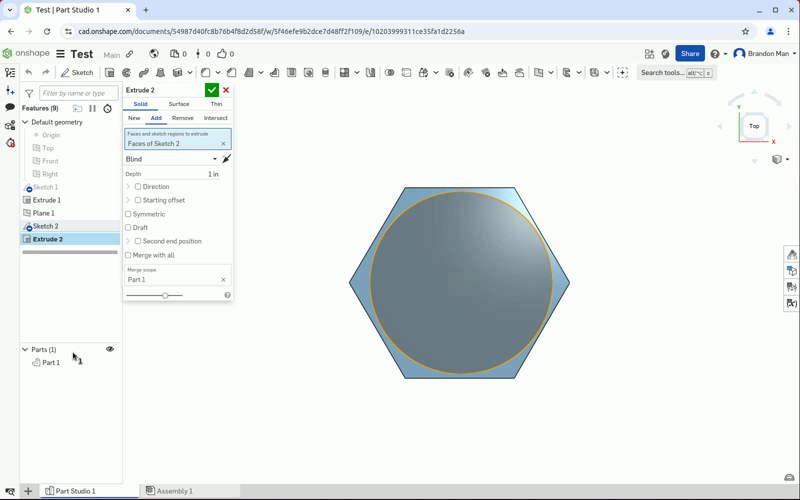
mouse_move(143, 106)
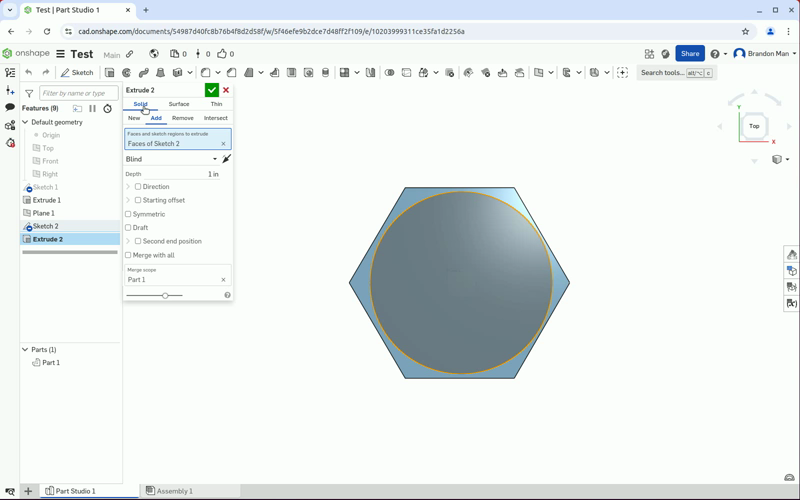
click(143, 106)
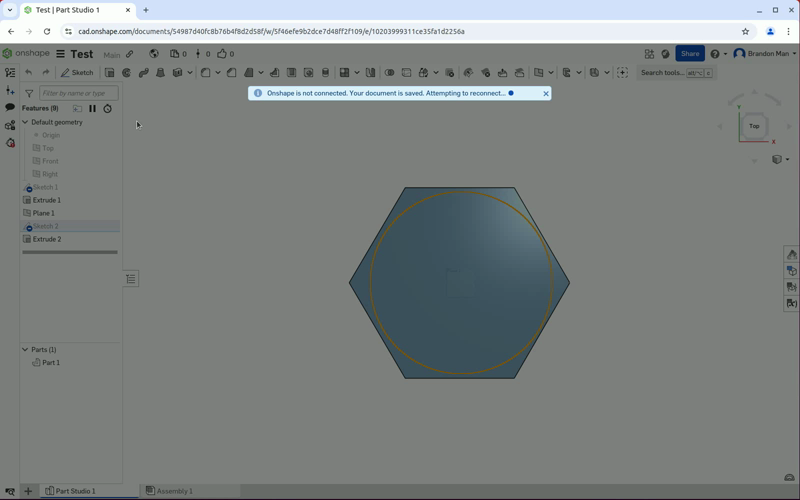
mouse_move(137, 120)
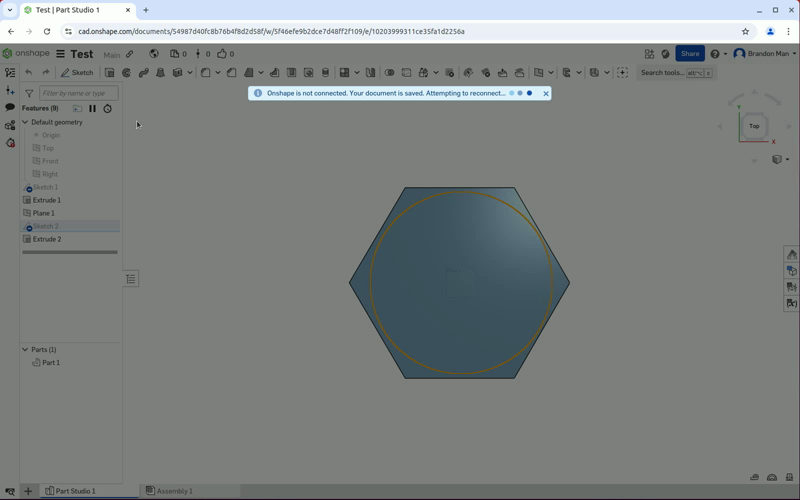
click(137, 120)
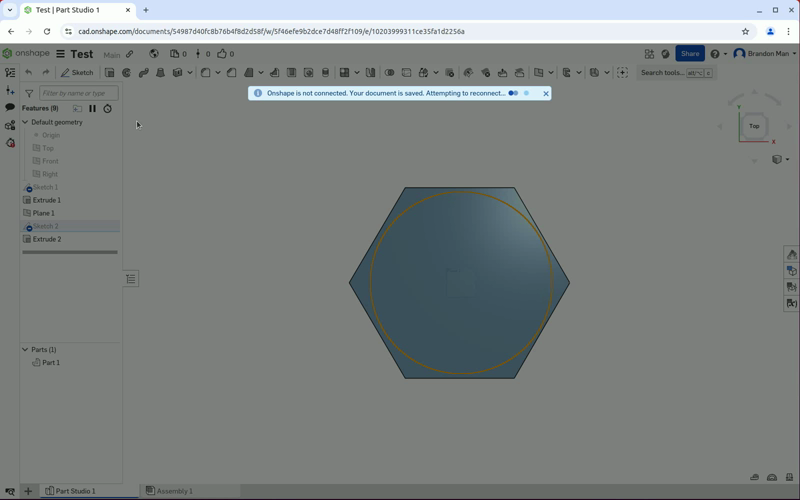
key(tab, 4)
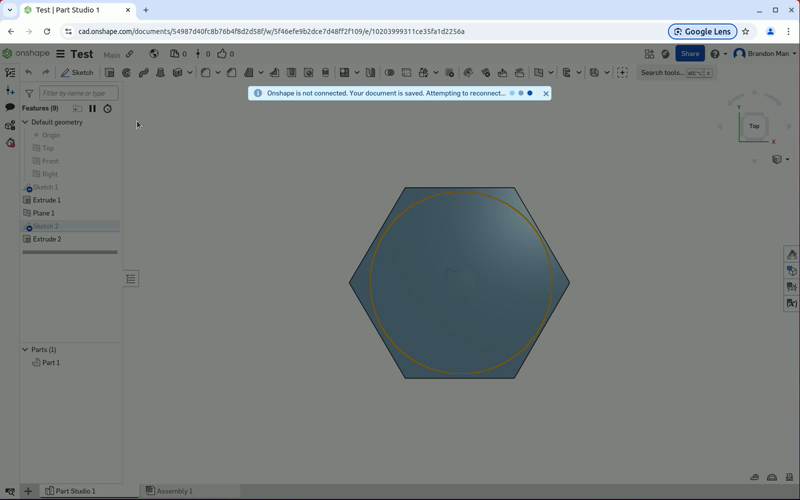
text(7.703)
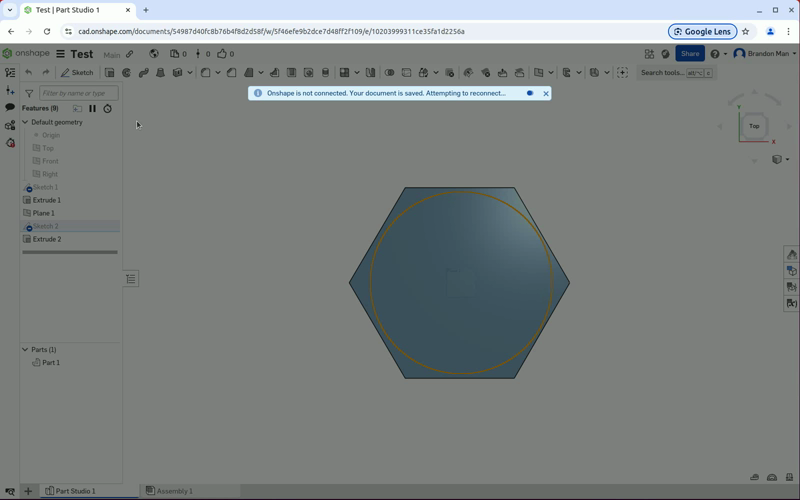
key(enter)
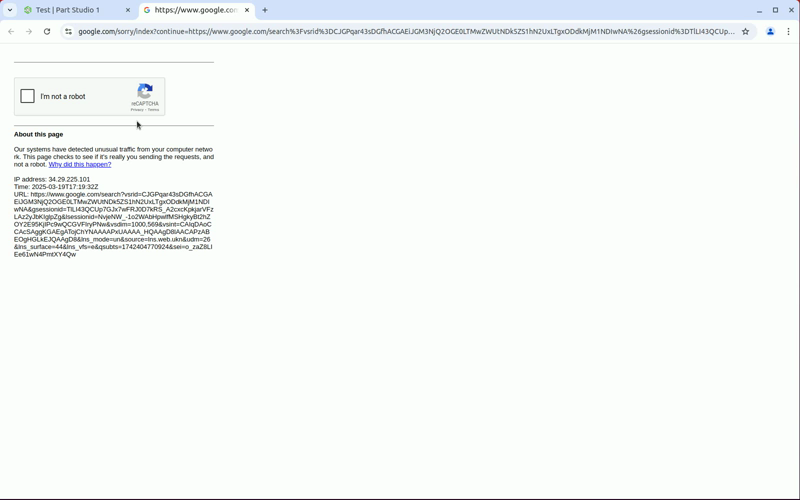
key(shift+h)
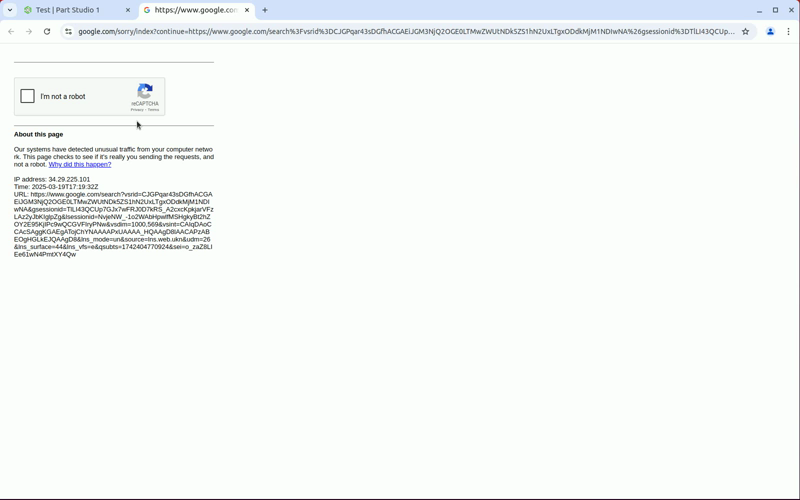
key(shift+h)
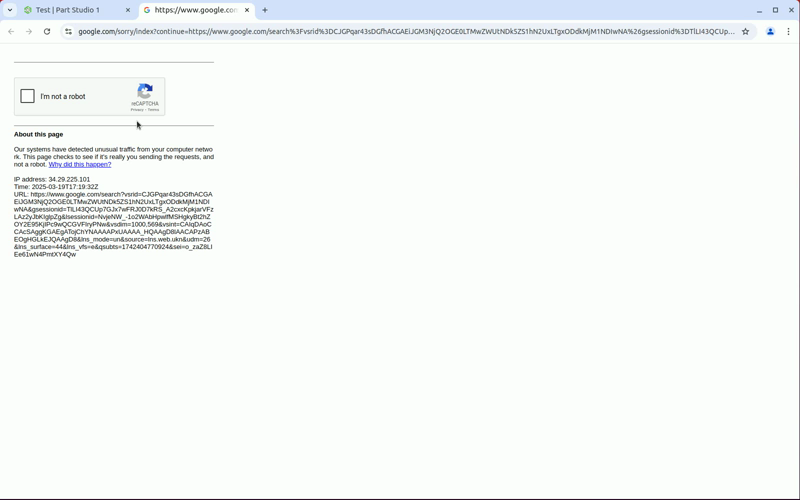
key(shift+7)
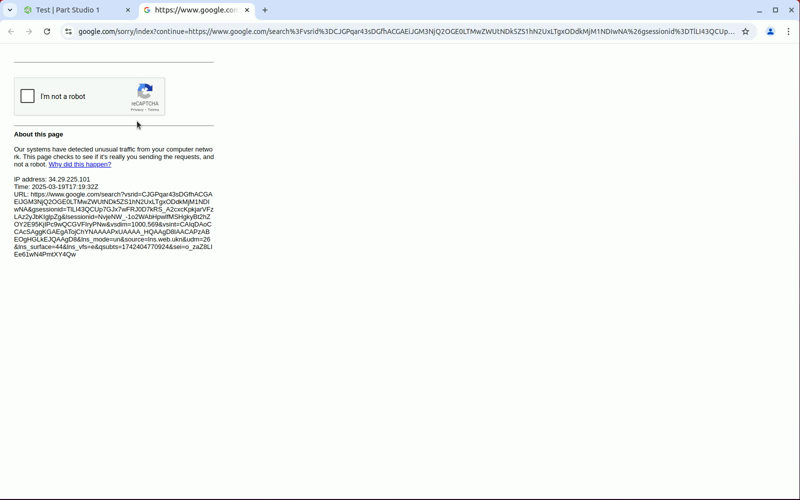
key(up, 3)
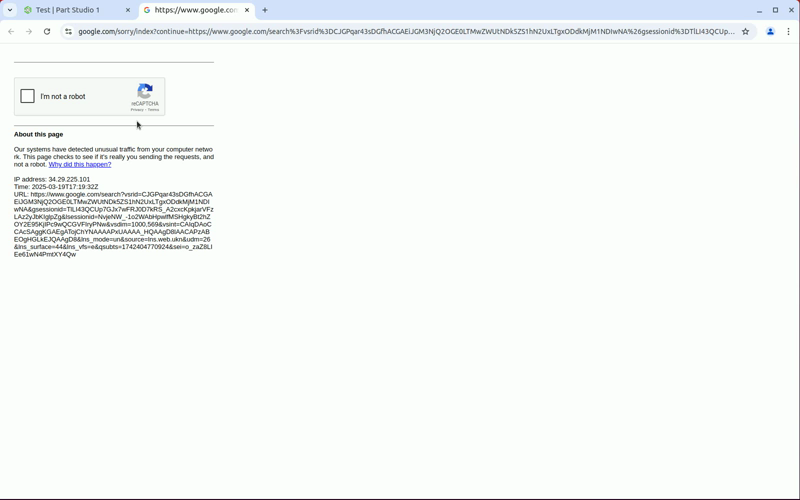
key(left, 3)
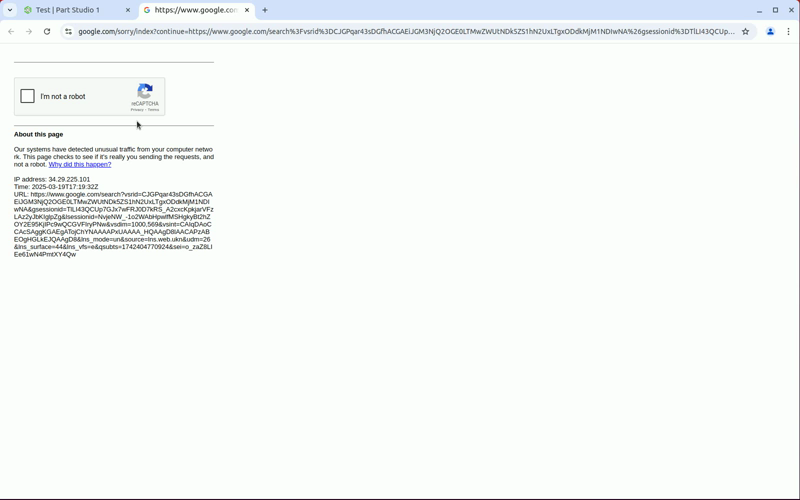
key(right, 3)
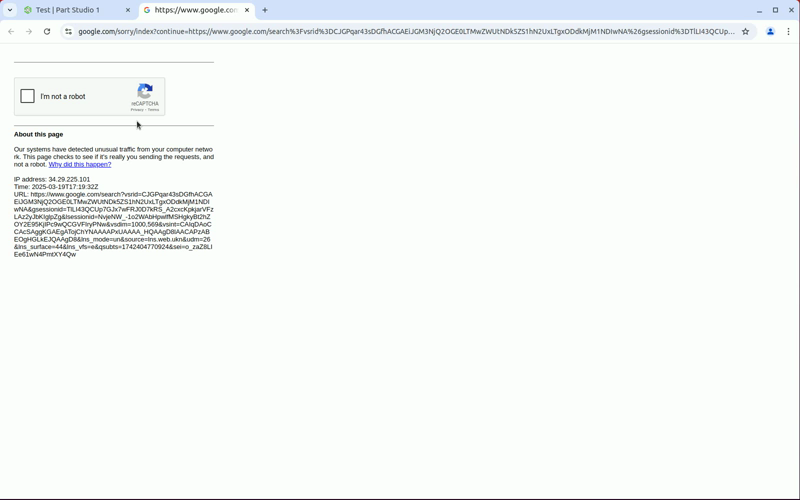
key(down, 3)
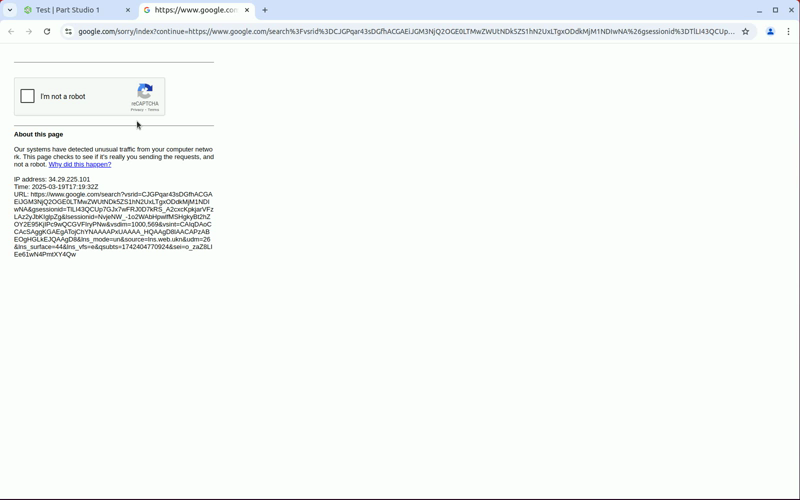
mouse_move(73, 189)
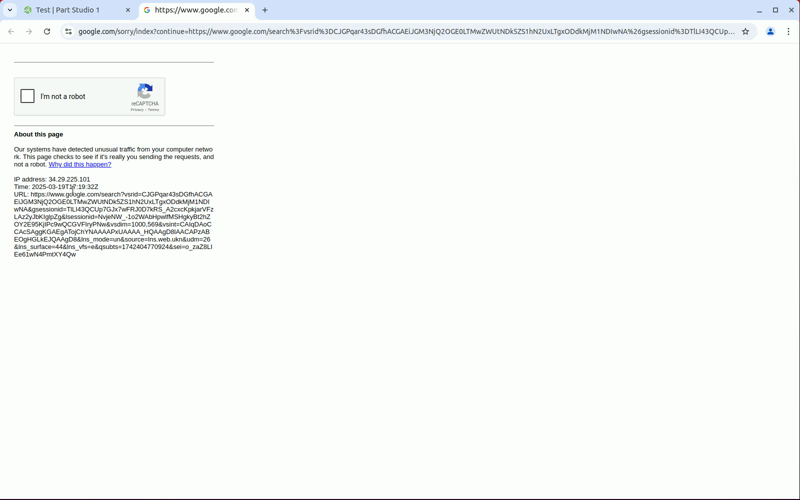
click(73, 189)